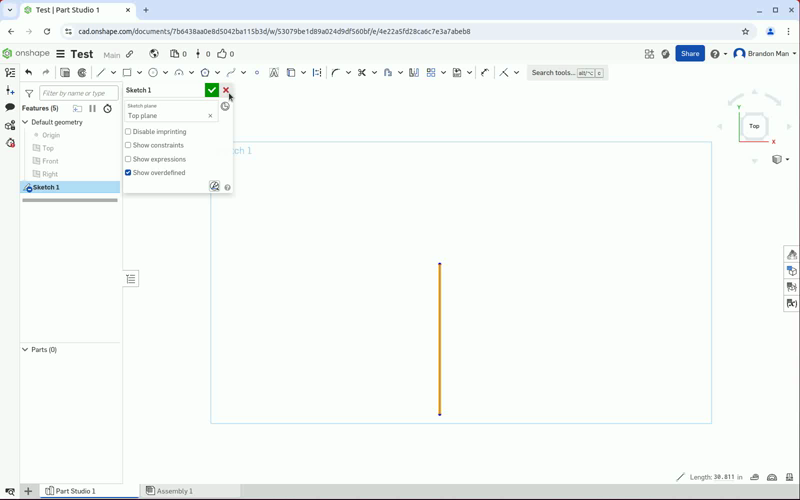
key(shift+h)
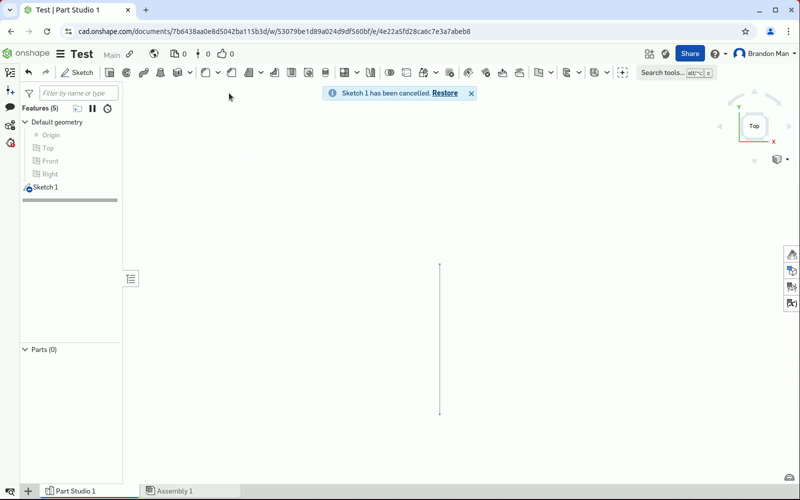
key(shift+s)
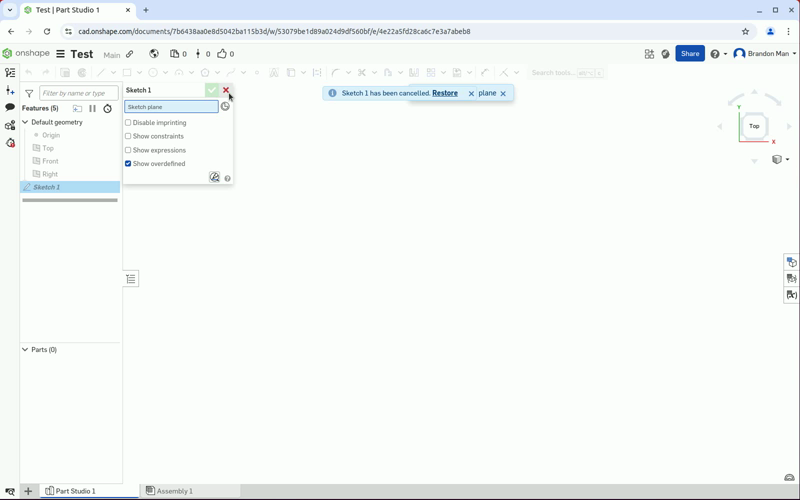
mouse_move(73, 150)
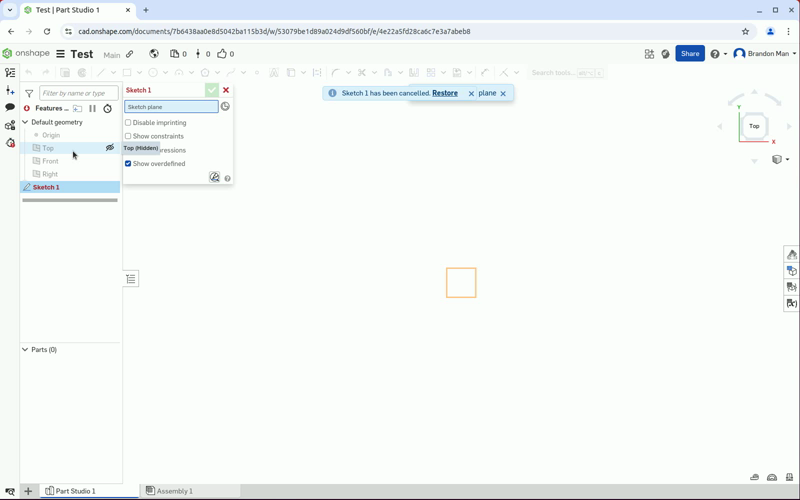
click(73, 150)
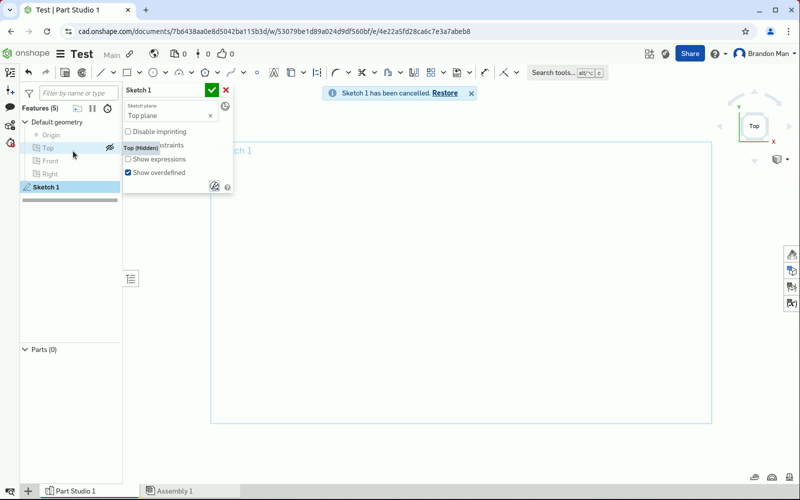
mouse_move(73, 352)
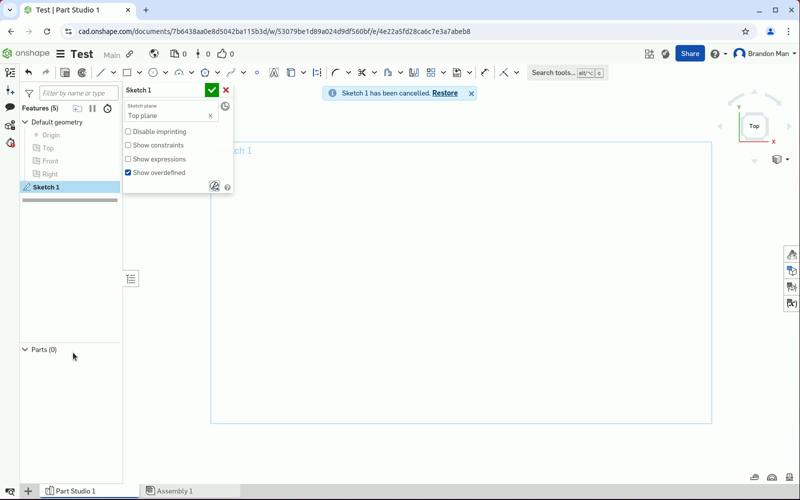
key(y)
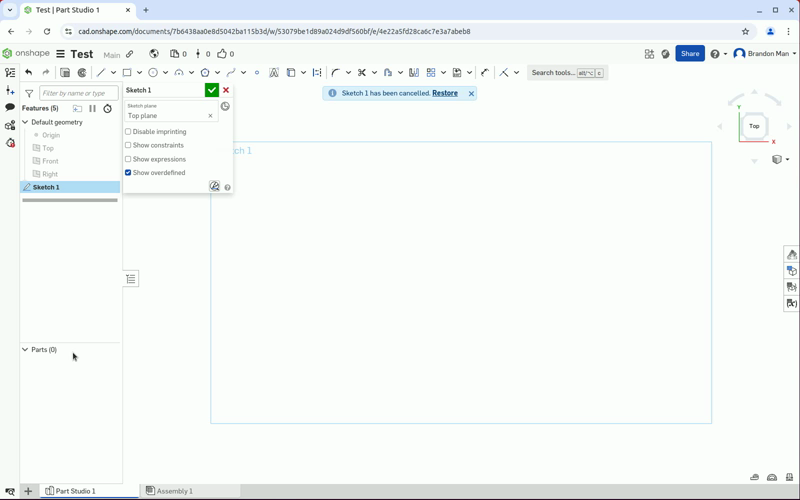
key(a)
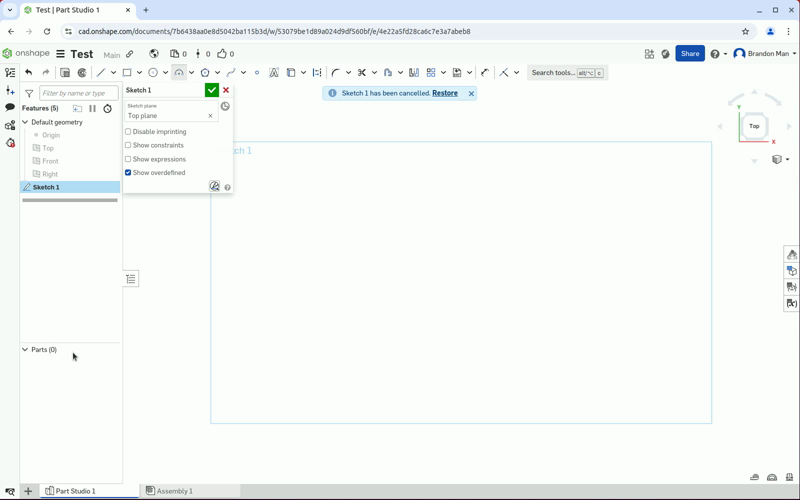
key_down(shift)
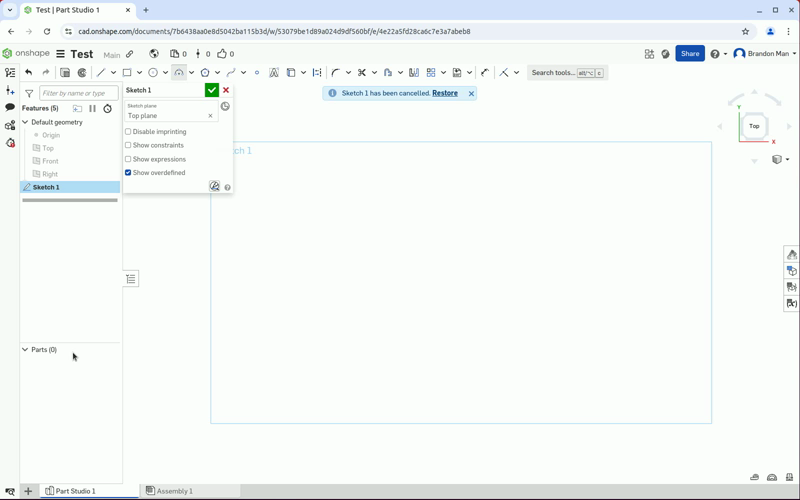
mouse_move(460, 251)
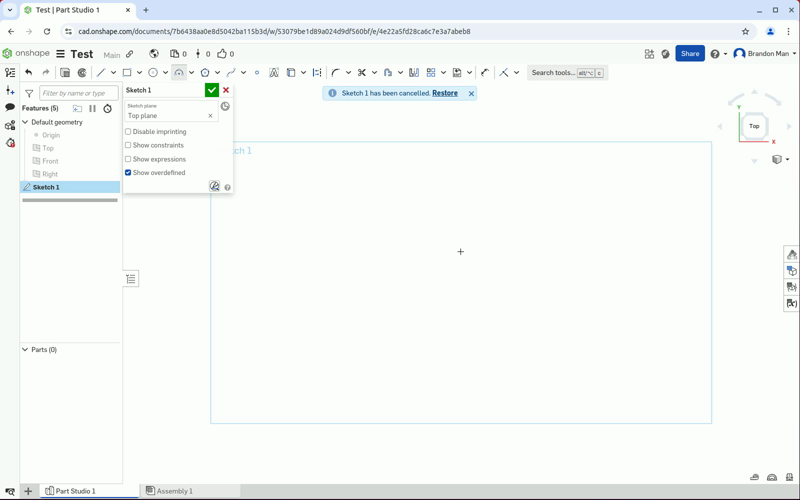
click(460, 251)
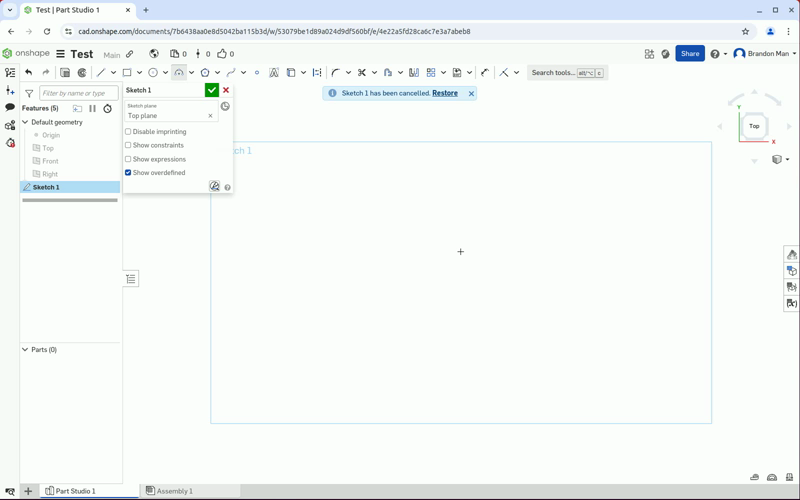
key_up(shift)
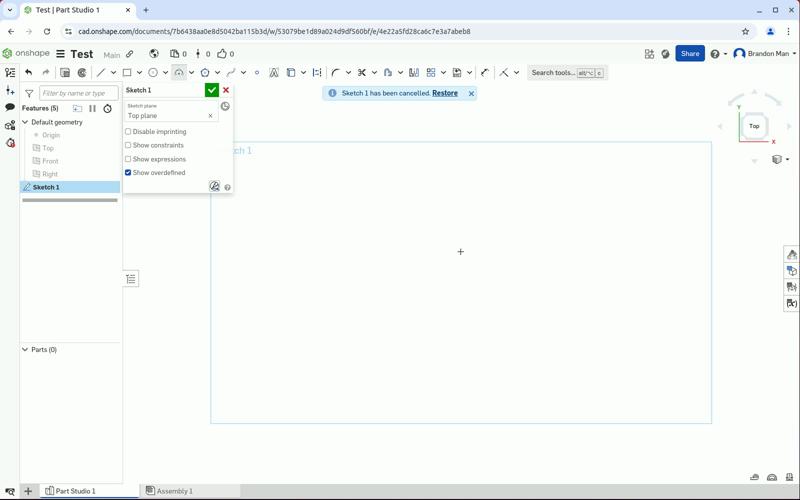
key_down(shift)
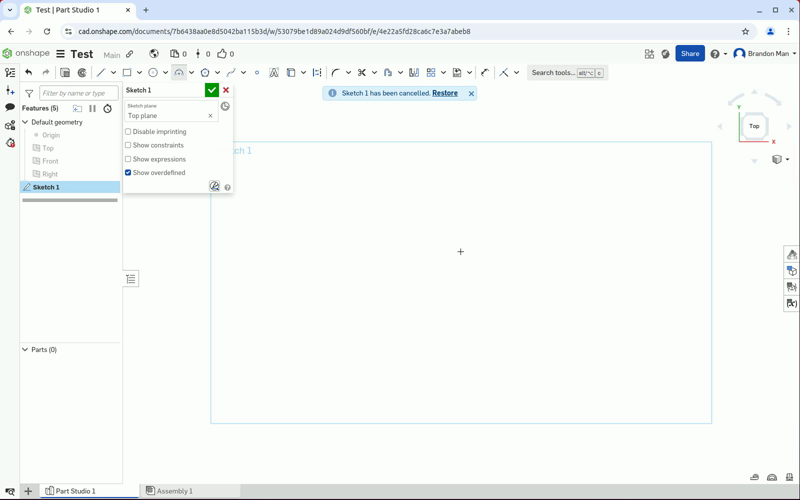
mouse_move(517, 283)
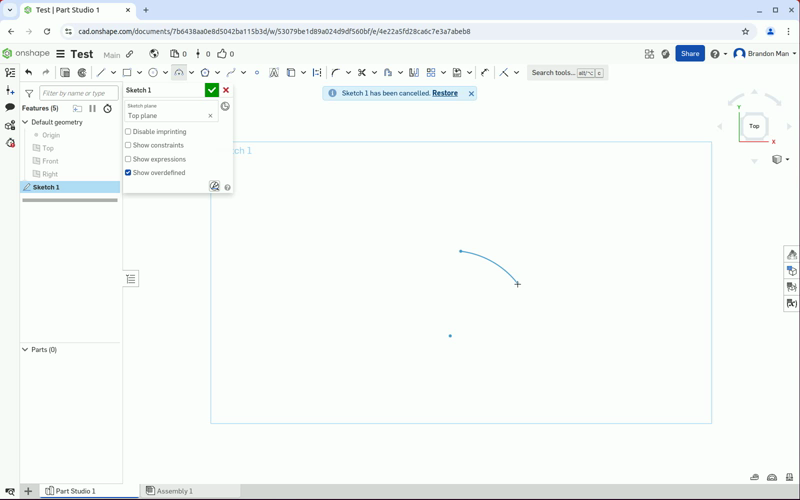
click(517, 283)
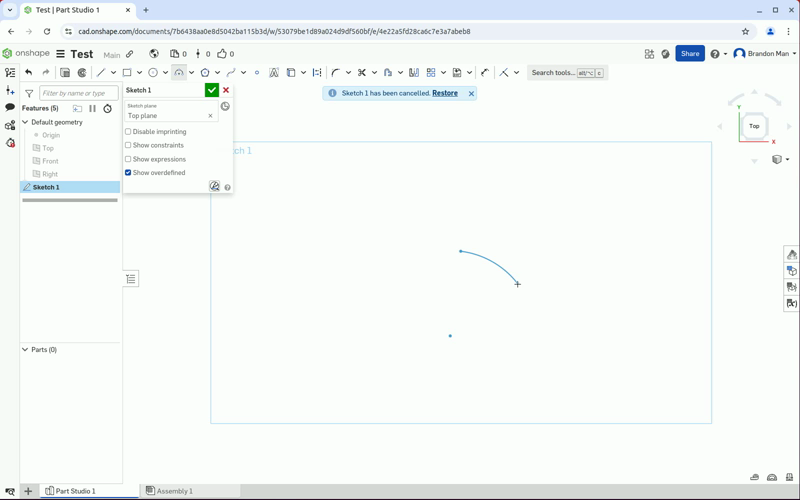
mouse_move(493, 259)
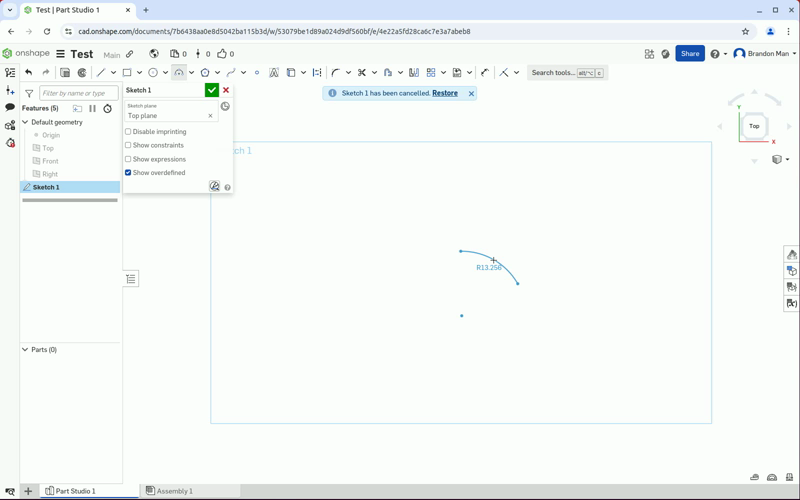
click(493, 259)
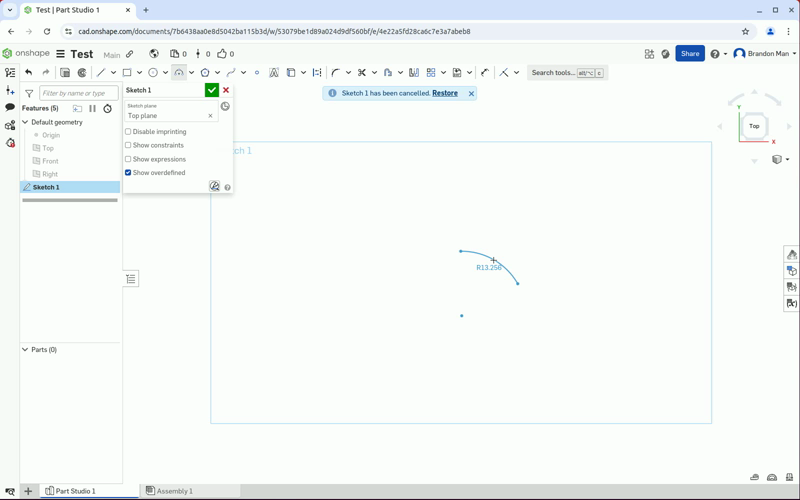
key_up(shift)
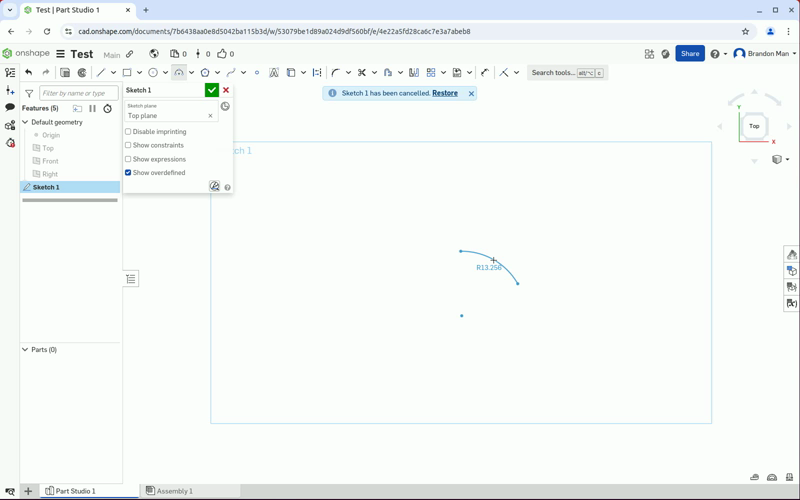
key(esc)
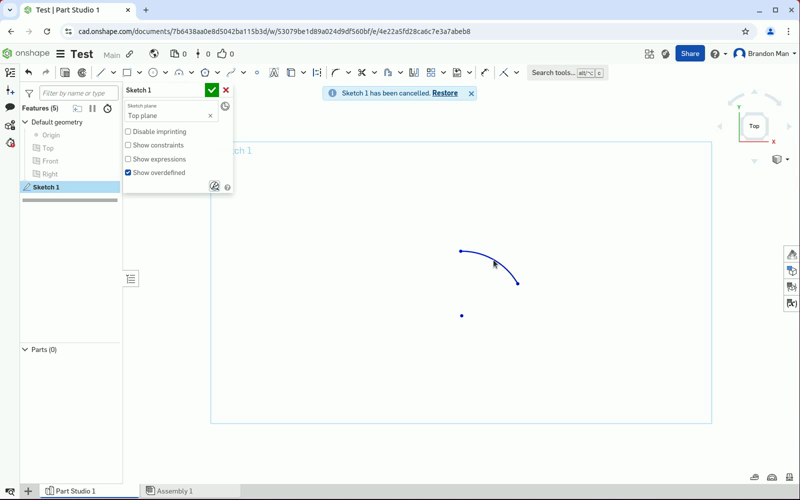
key(l)
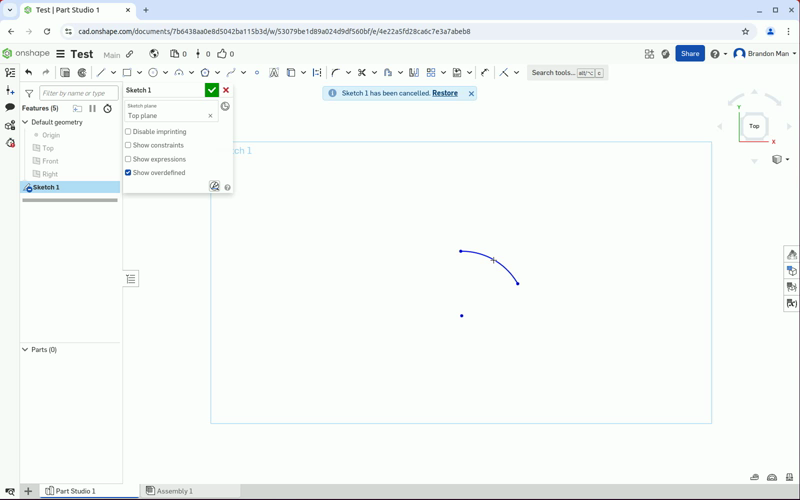
mouse_move(517, 283)
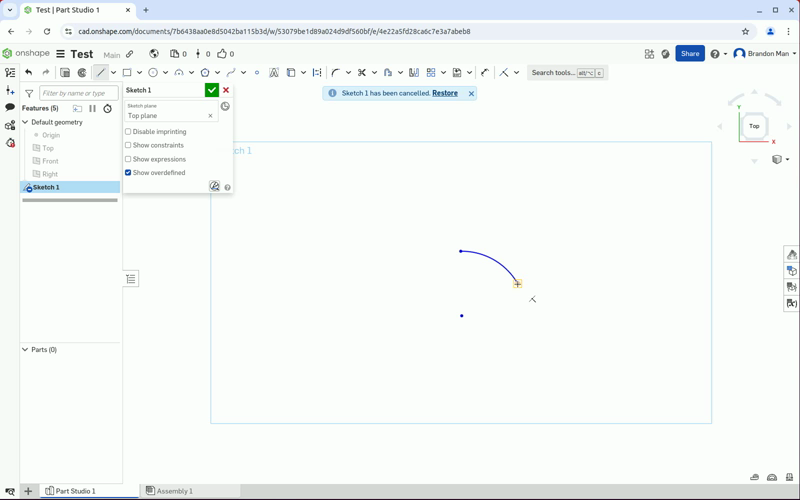
click(517, 283)
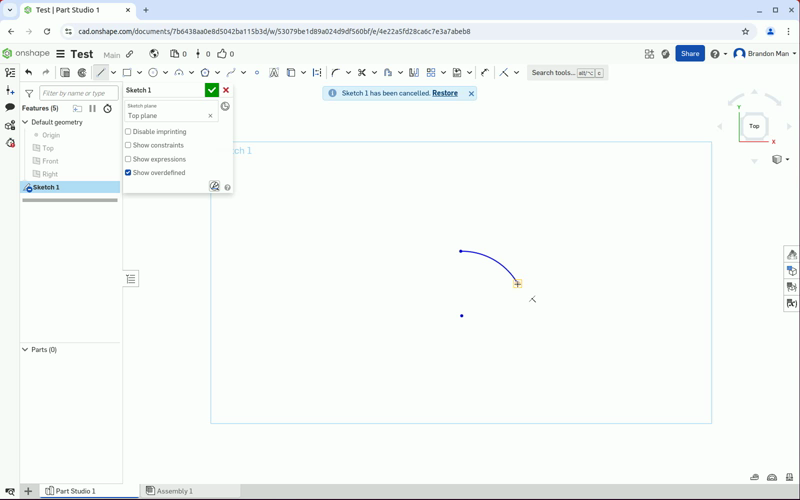
key_down(shift)
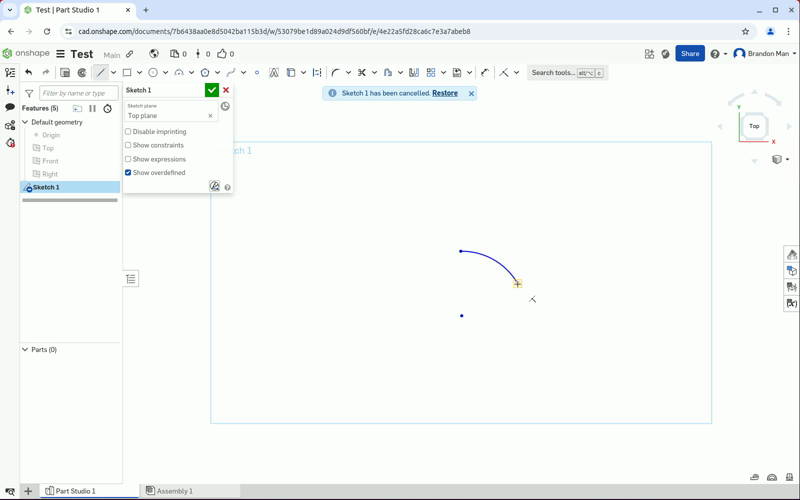
mouse_move(547, 283)
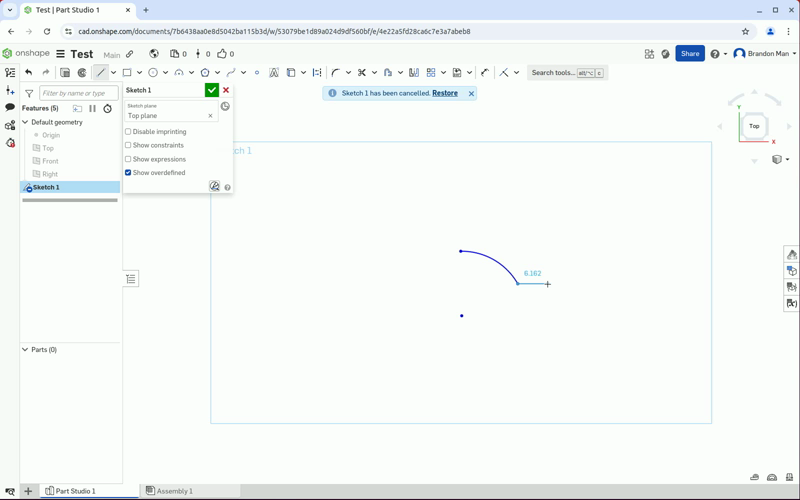
mouse_move(534, 283)
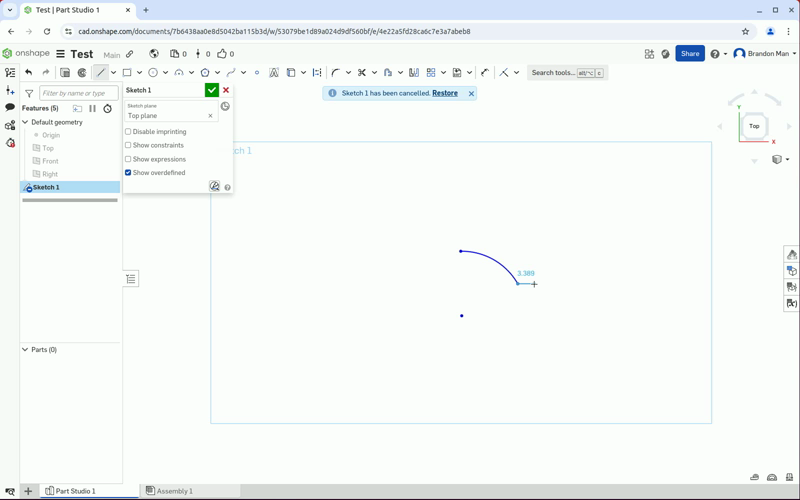
click(534, 283)
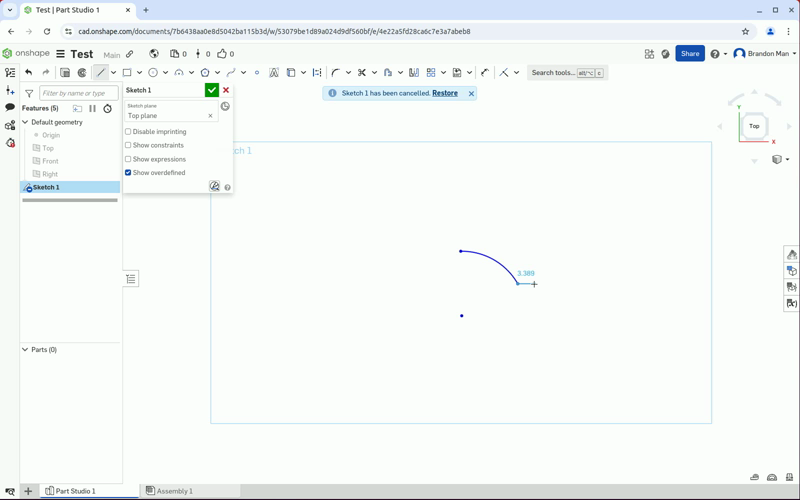
key_up(shift)
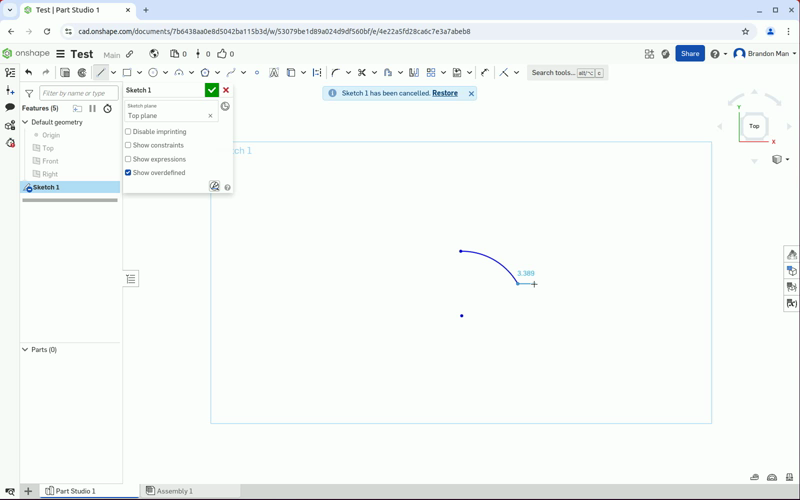
key(esc)
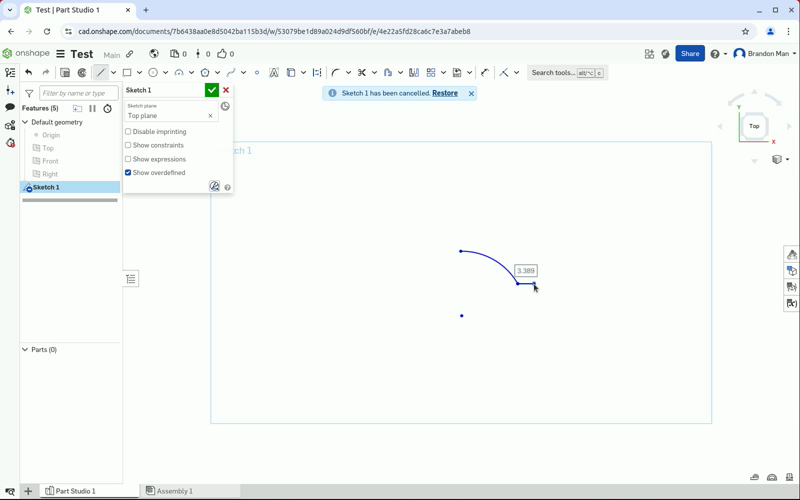
key(a)
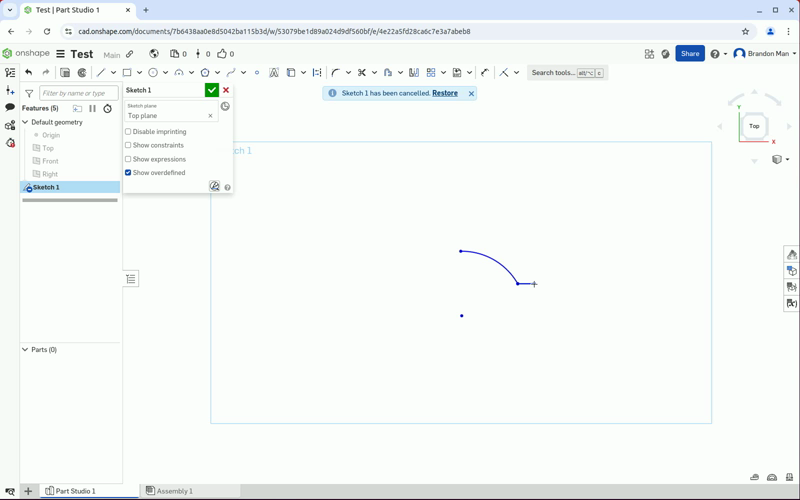
mouse_move(534, 283)
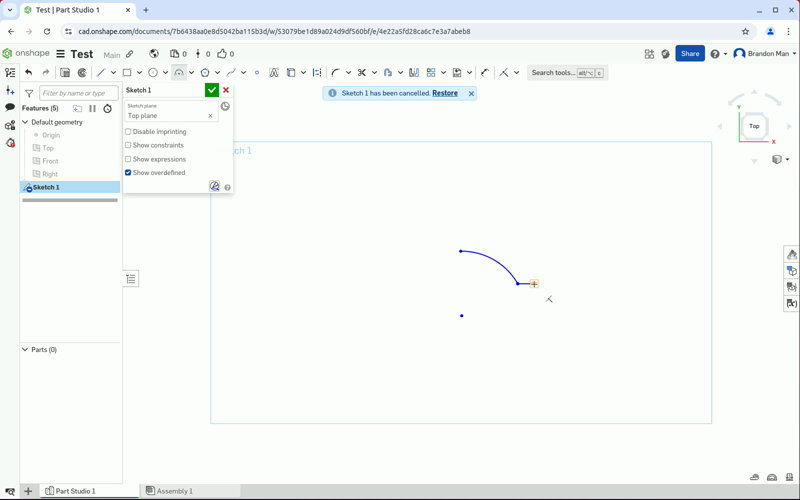
click(534, 283)
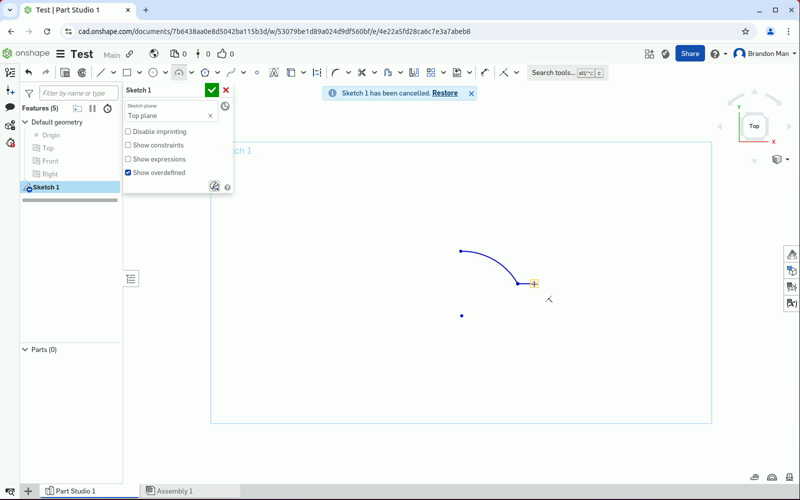
key_down(shift)
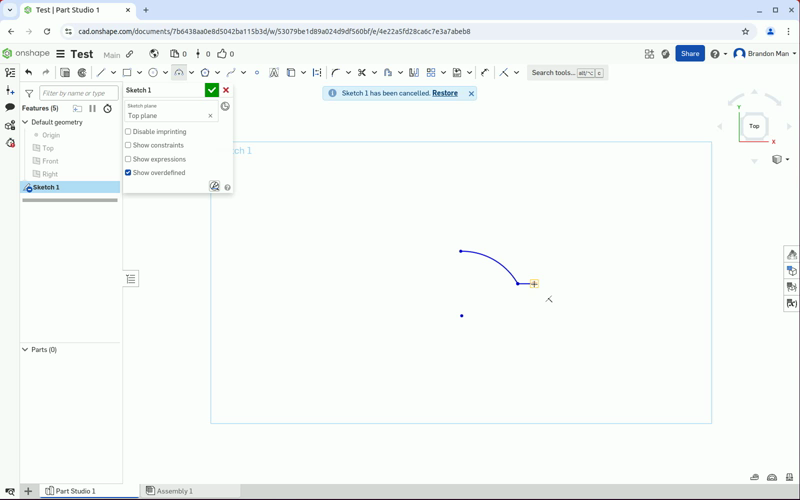
mouse_move(460, 235)
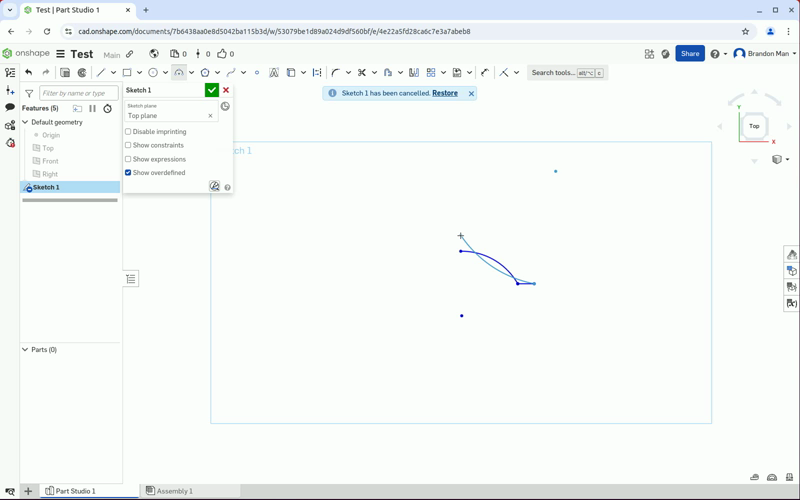
click(460, 235)
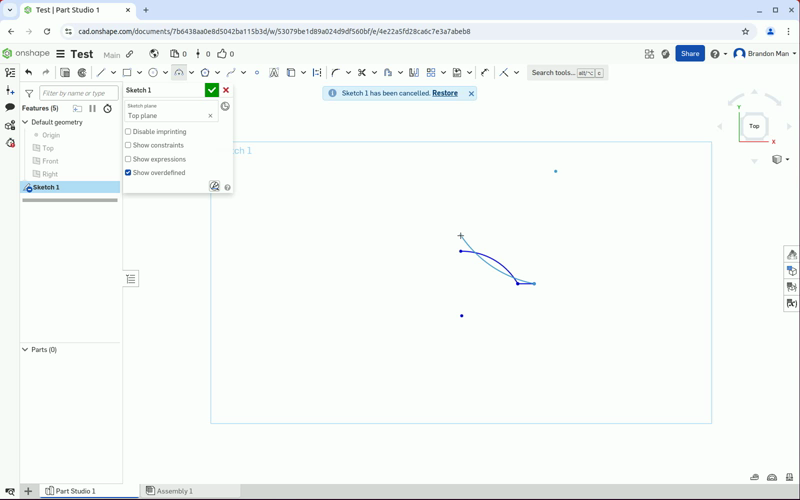
mouse_move(504, 248)
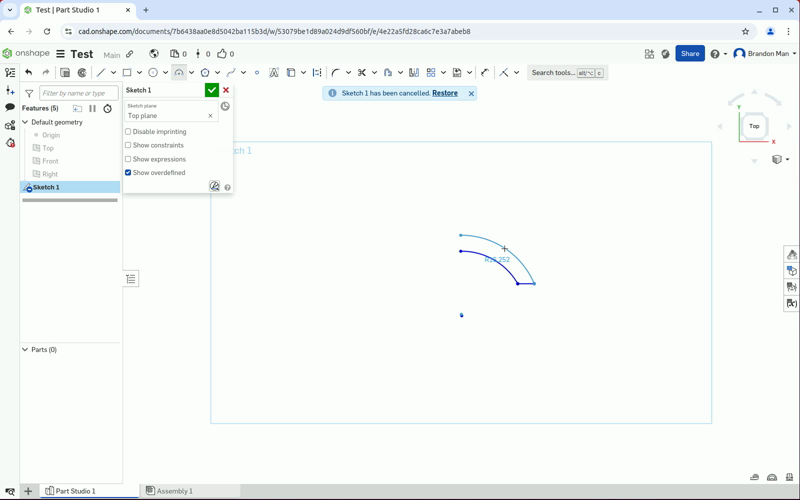
click(504, 248)
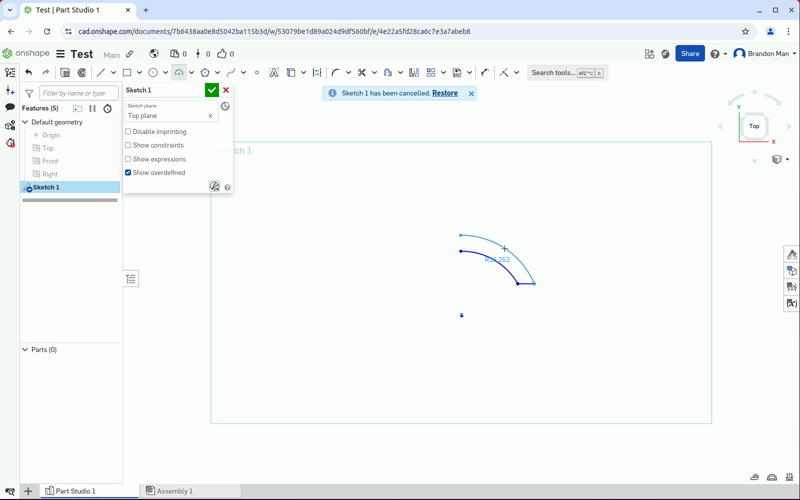
key_up(shift)
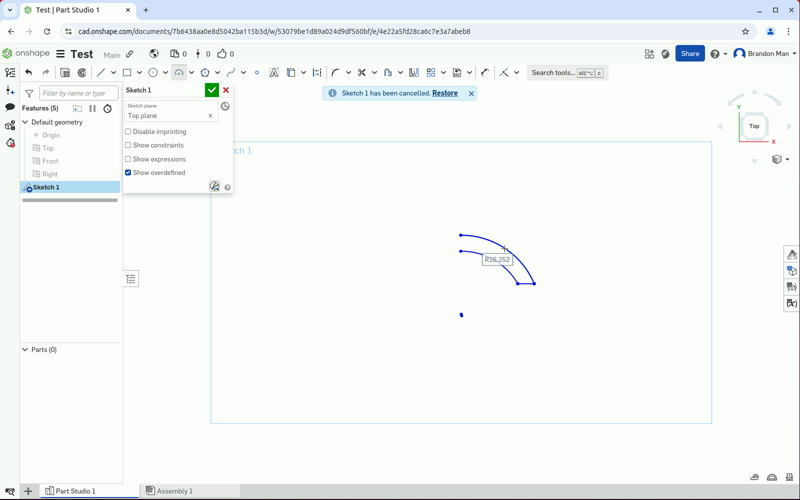
key(esc)
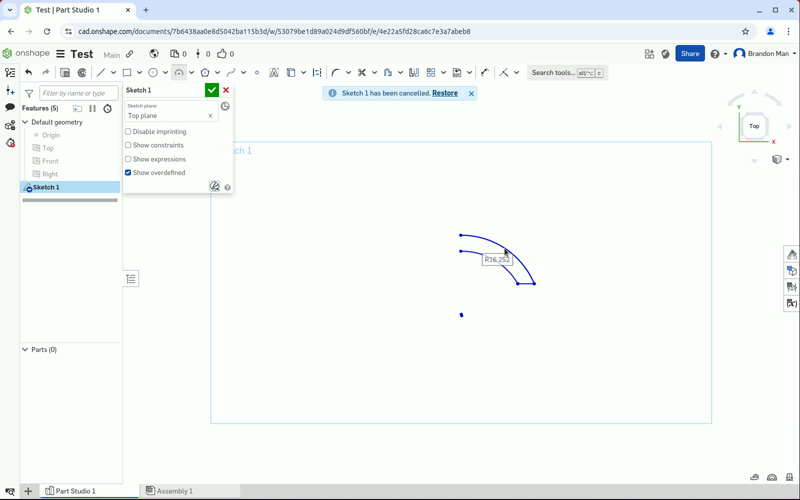
key(l)
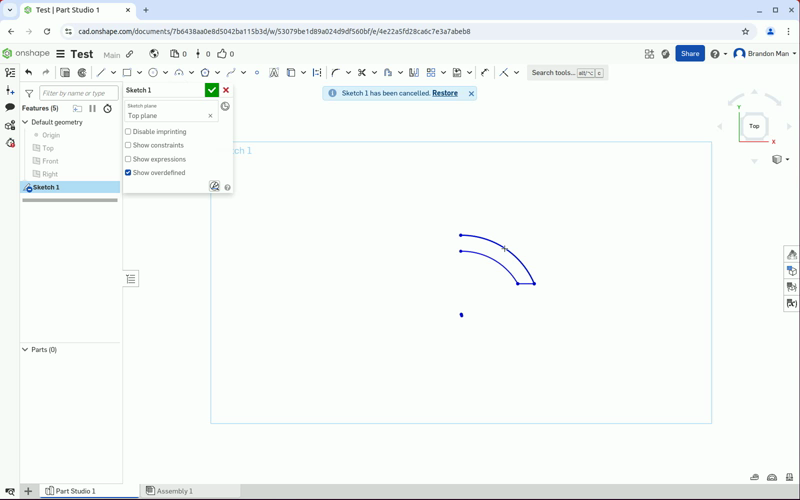
mouse_move(460, 235)
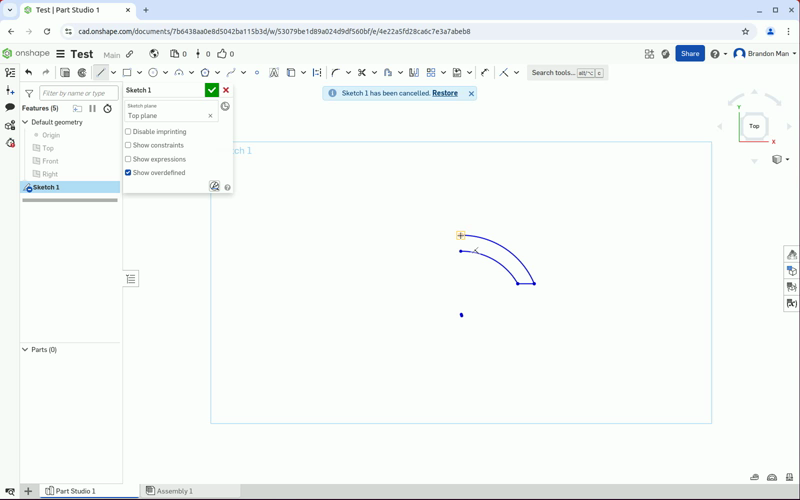
click(460, 235)
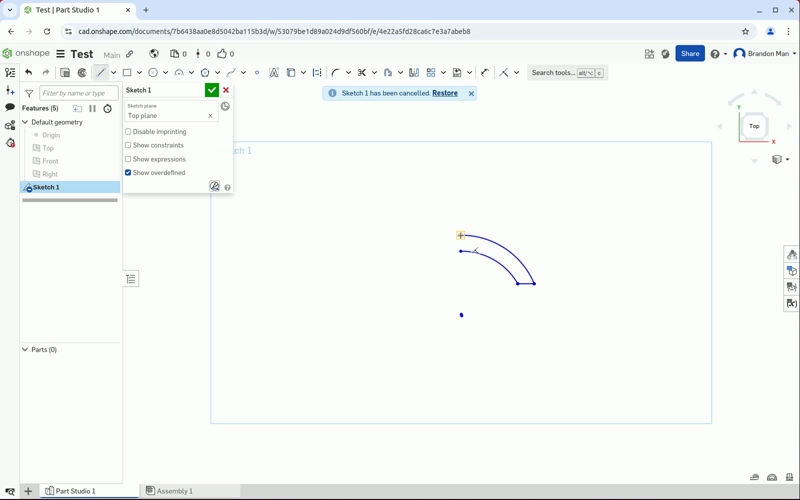
mouse_move(490, 235)
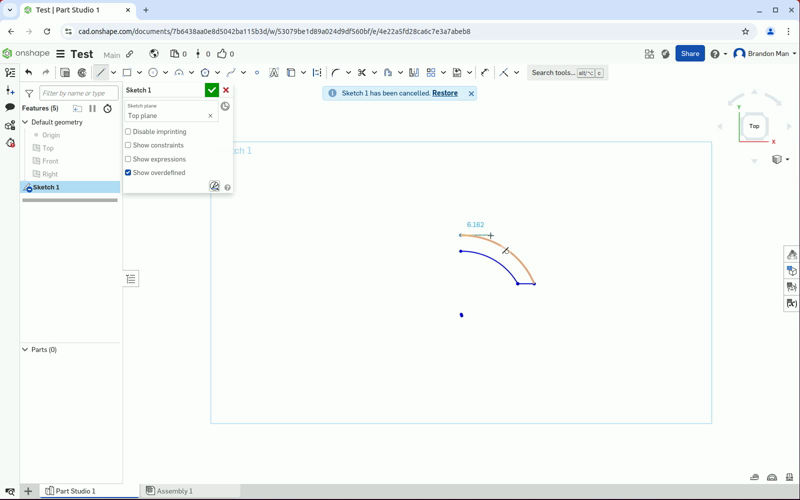
key_down(shift)
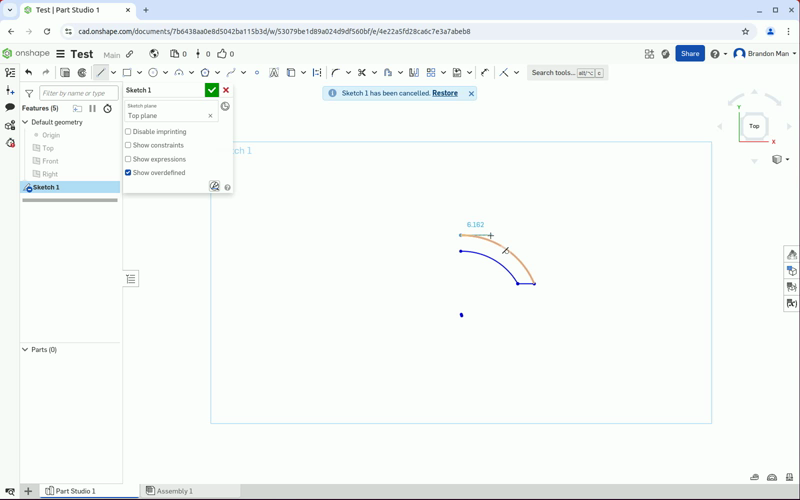
mouse_move(460, 251)
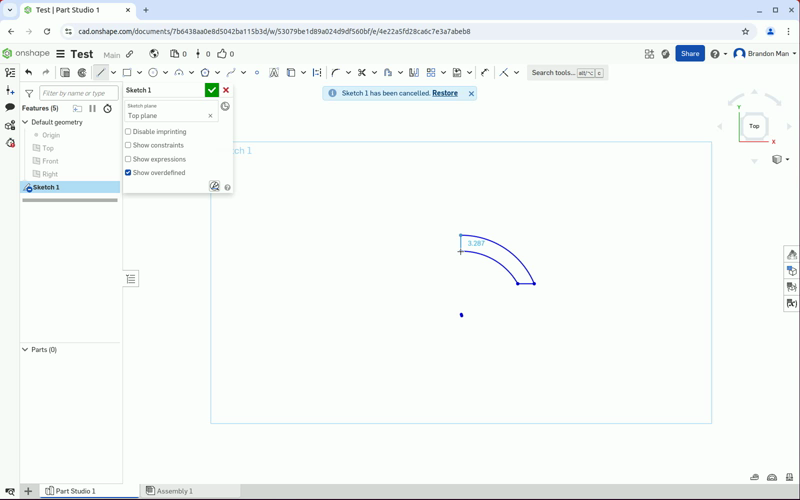
key_up(shift)
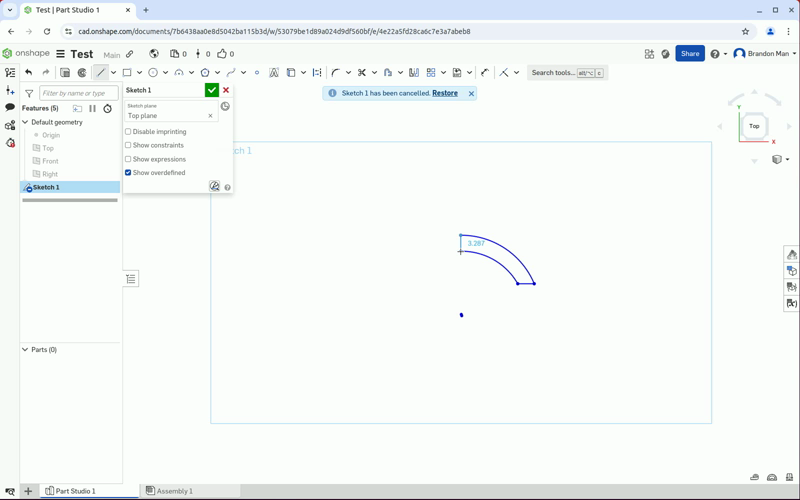
click(460, 251)
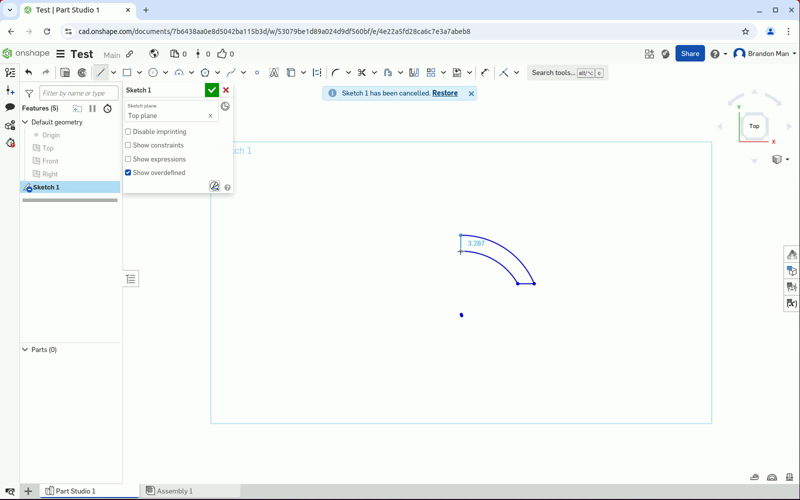
key(esc)
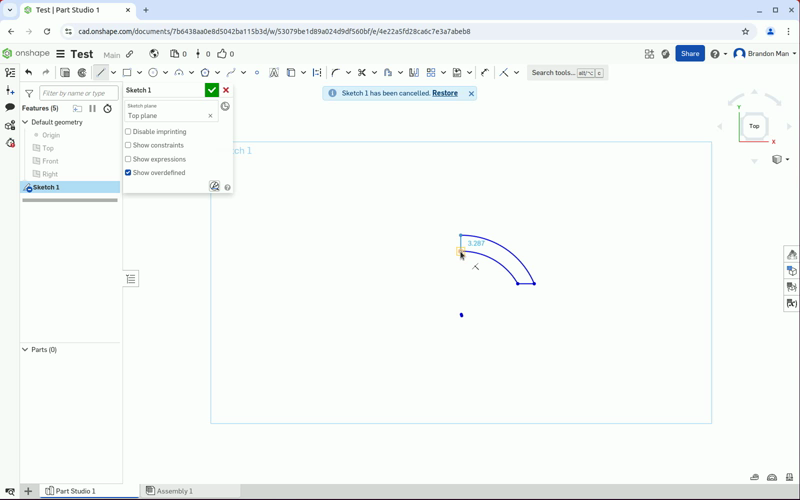
mouse_move(465, 247)
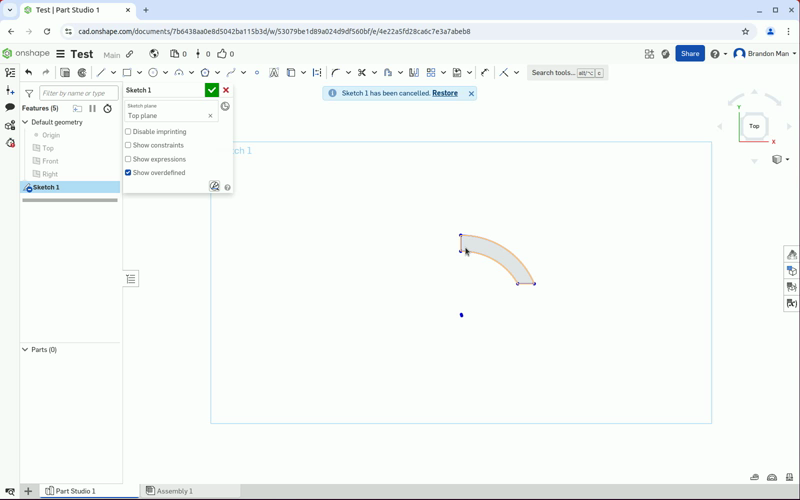
scroll(6)
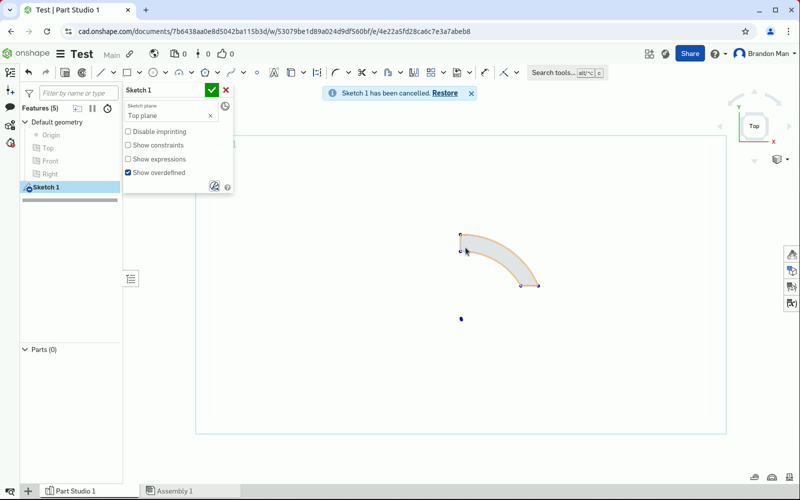
scroll(6)
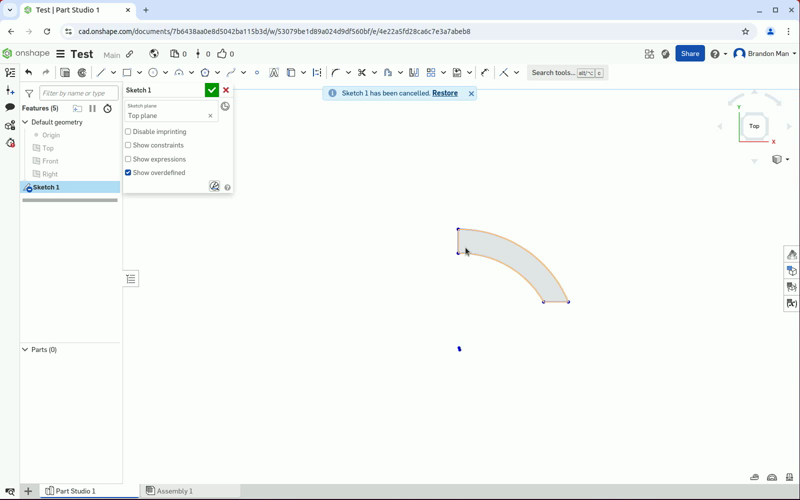
scroll(6)
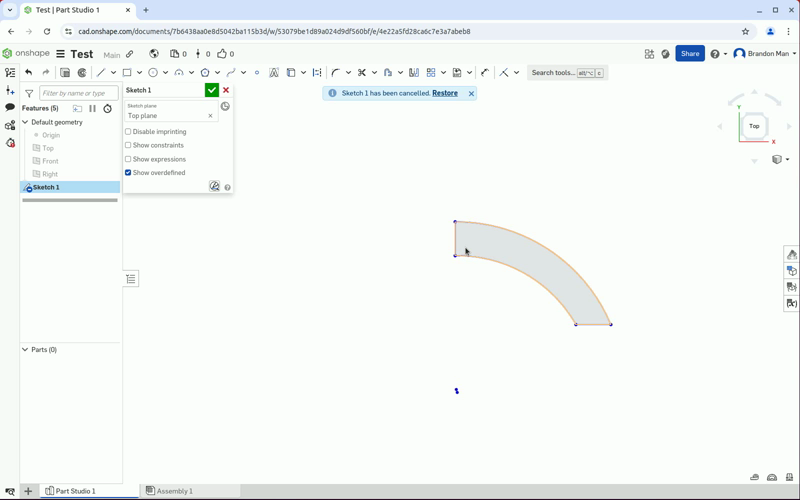
scroll(6)
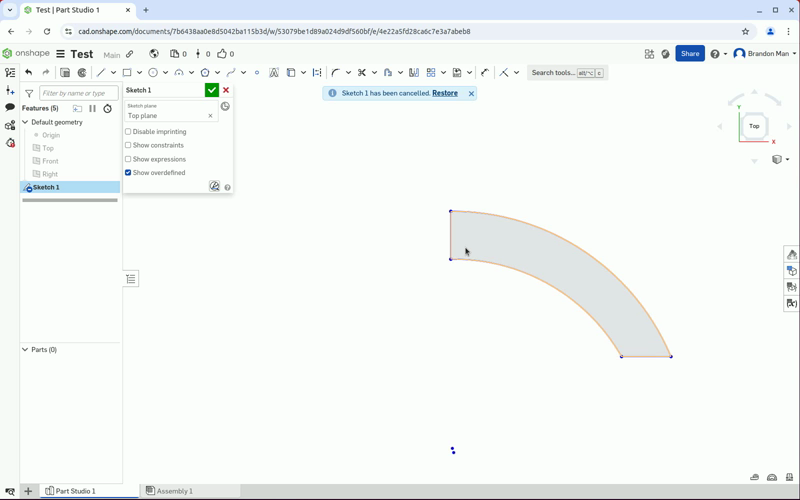
scroll(6)
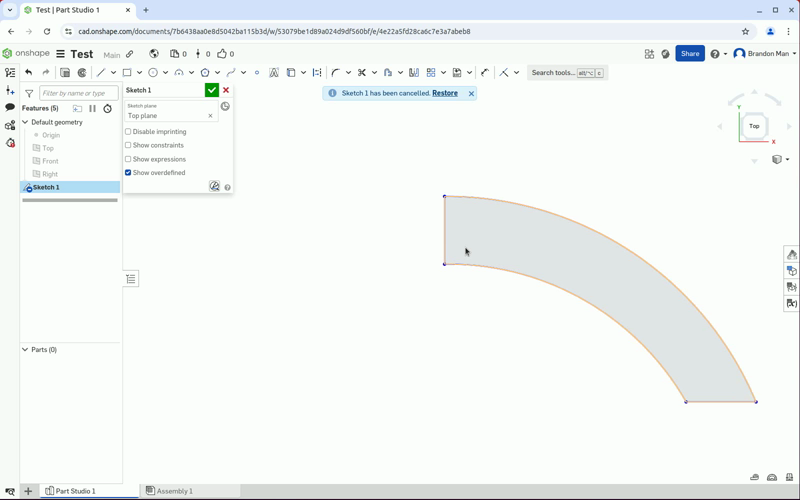
scroll(6)
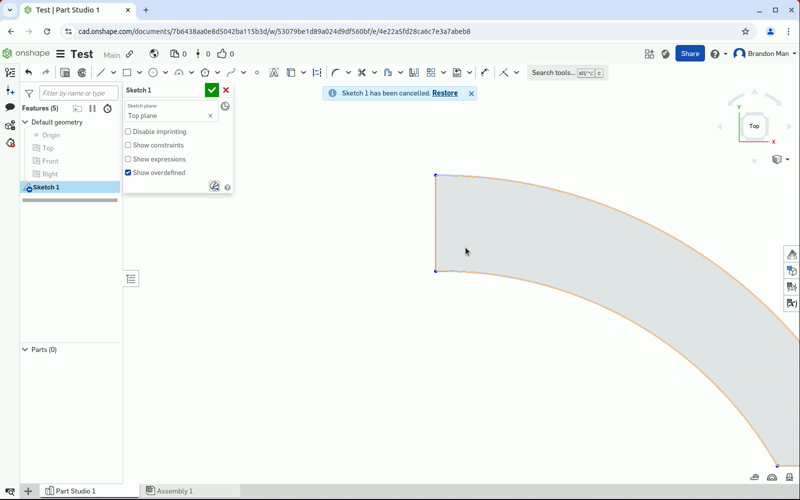
scroll(6)
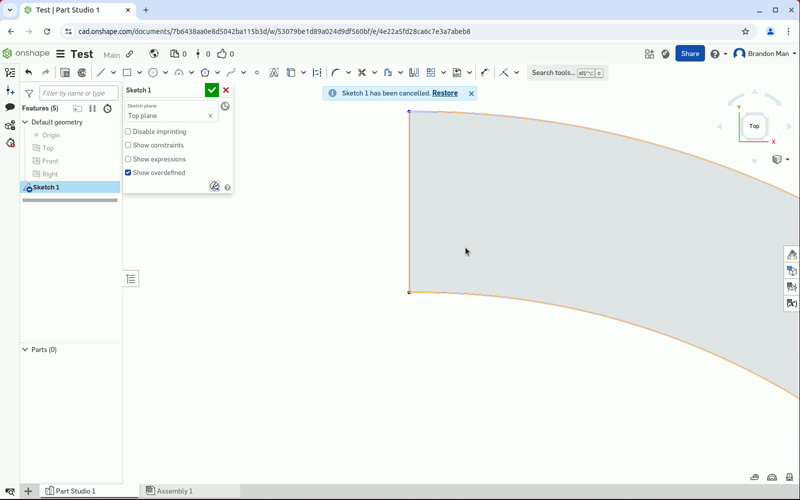
click(465, 247)
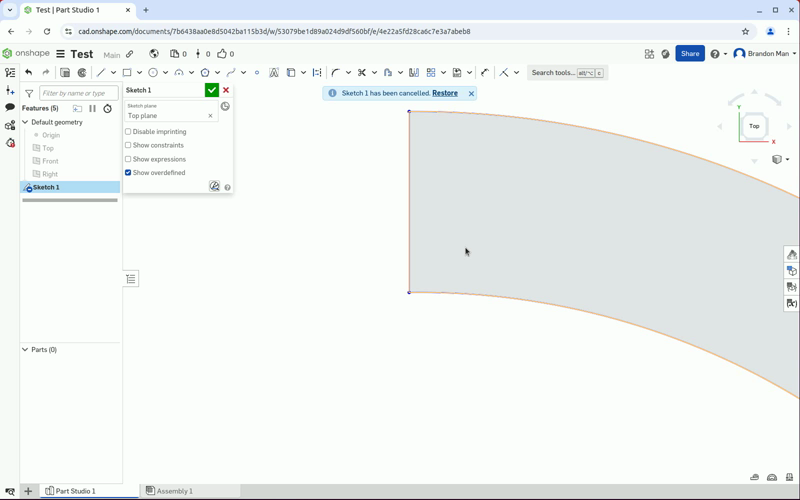
scroll(-6)
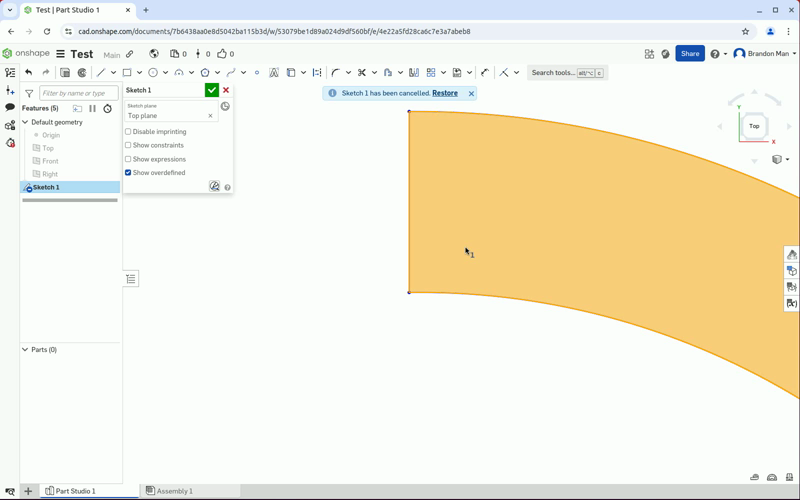
scroll(-6)
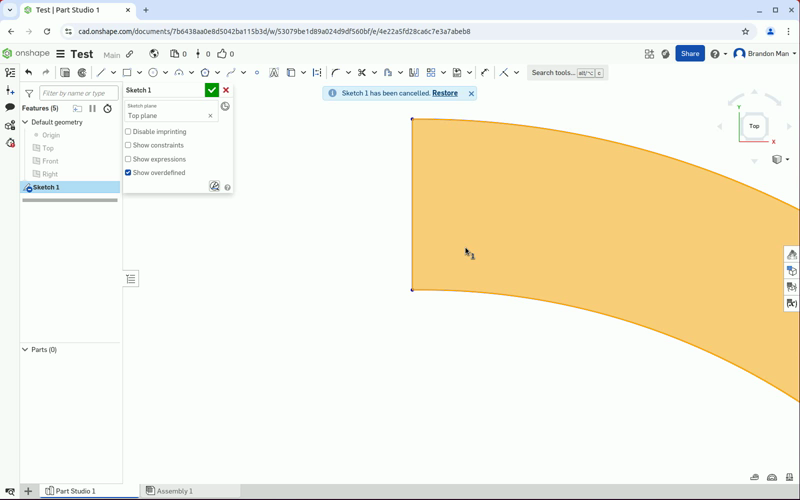
scroll(-6)
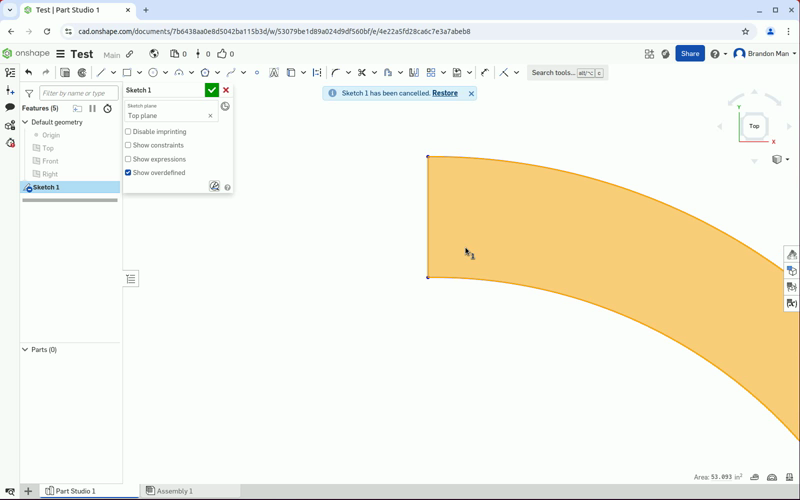
scroll(-6)
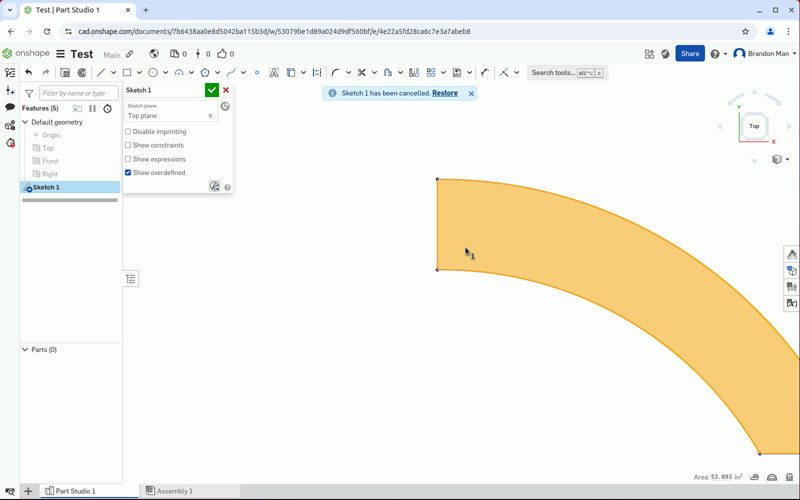
scroll(-6)
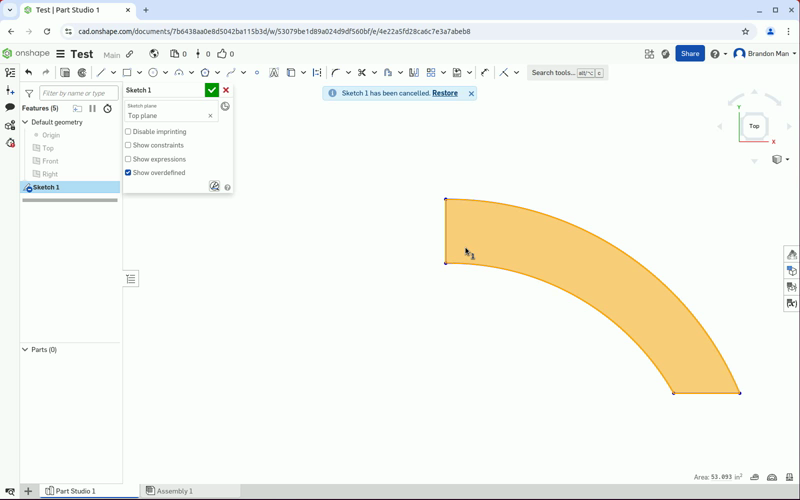
scroll(-6)
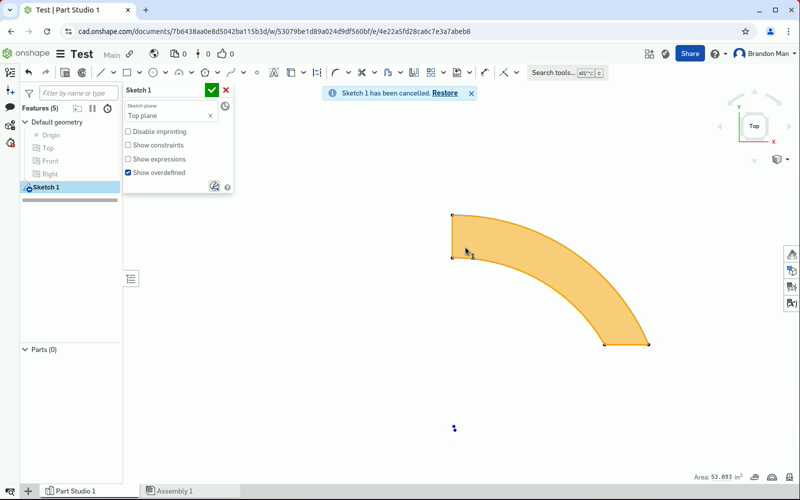
scroll(-6)
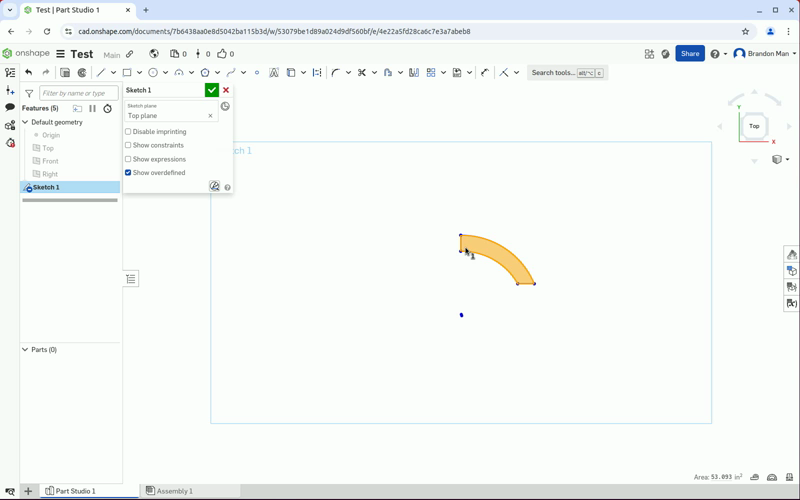
mouse_move(73, 352)
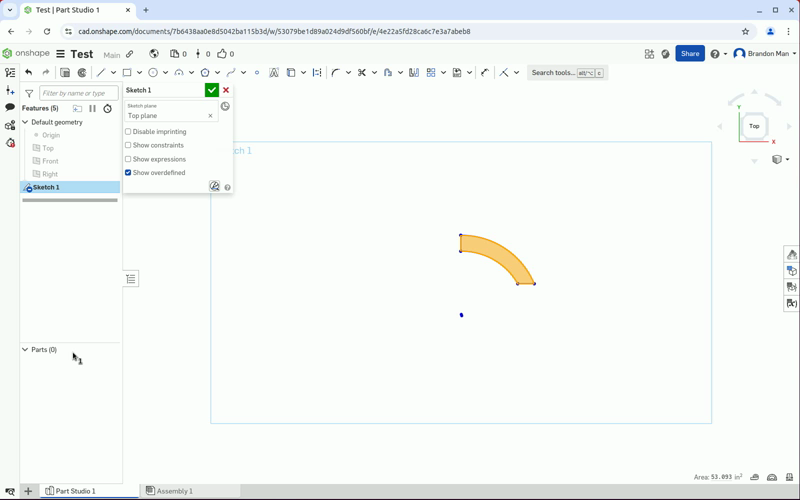
key(shift+y)
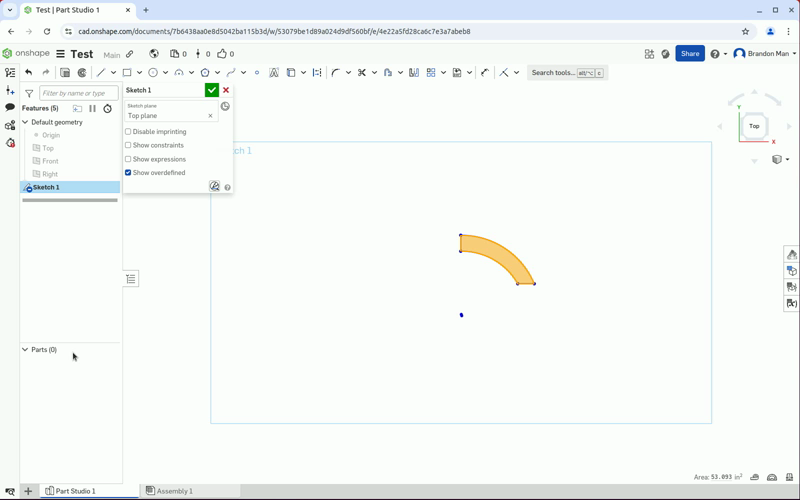
key(shift+e)
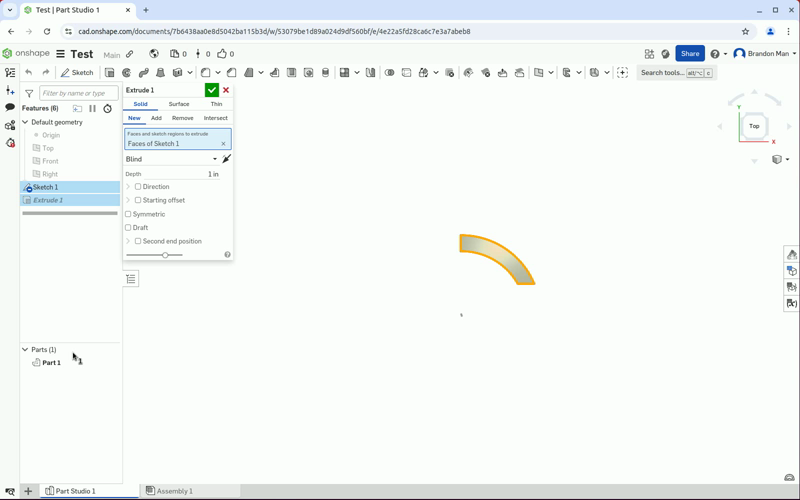
mouse_move(143, 106)
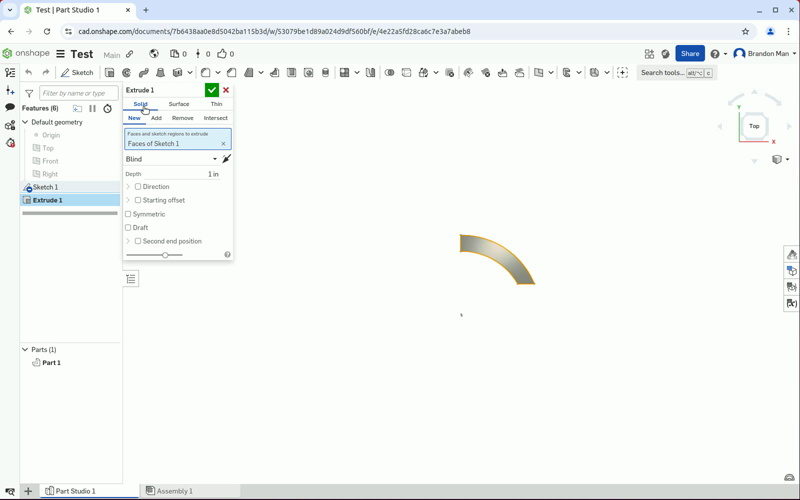
click(143, 106)
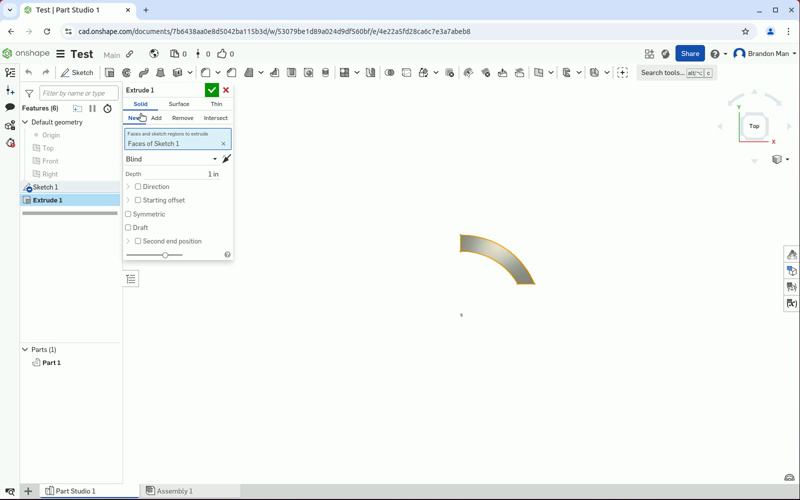
mouse_move(137, 120)
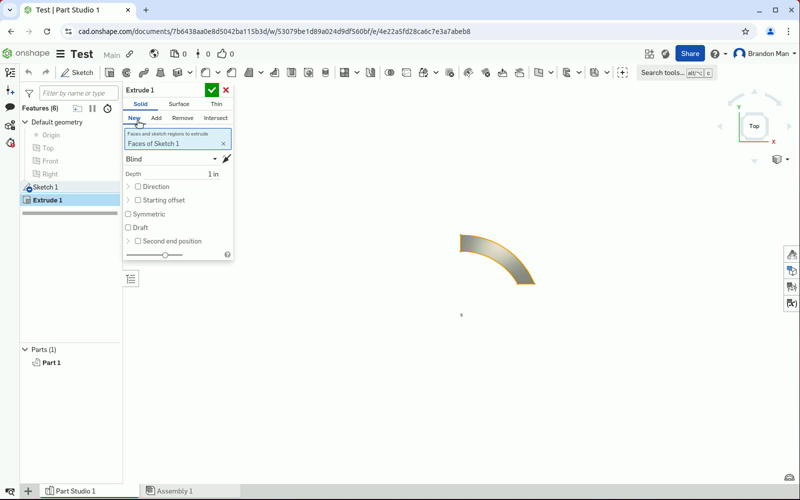
click(137, 120)
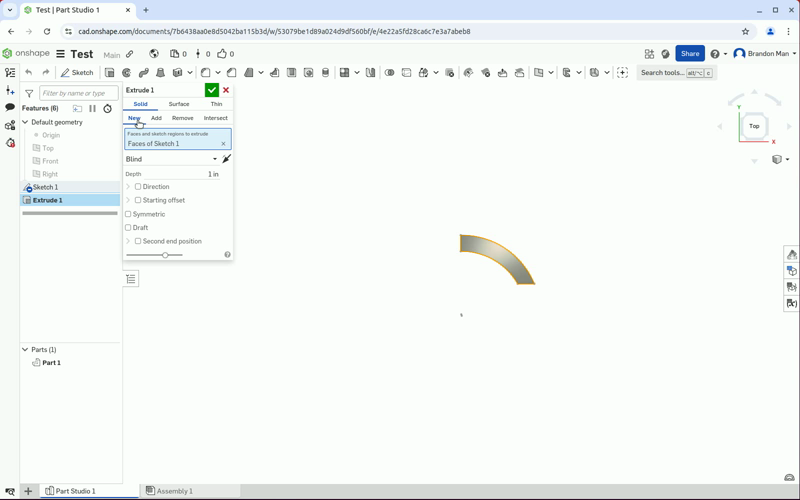
key(tab, 4)
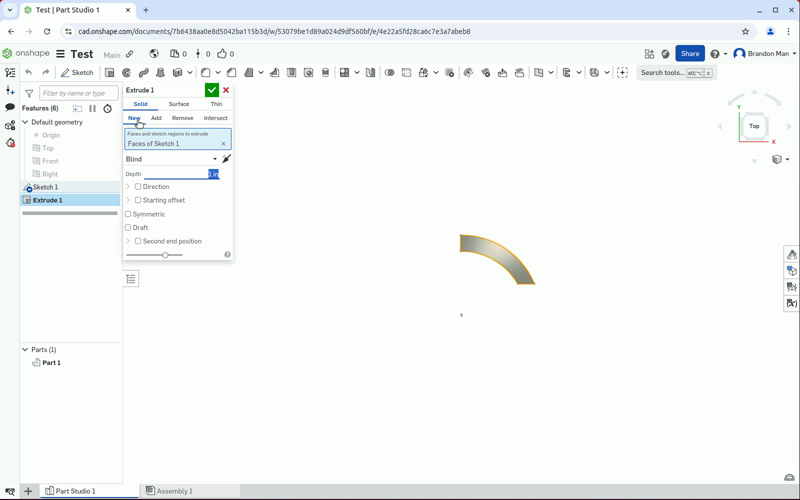
text(23.108)
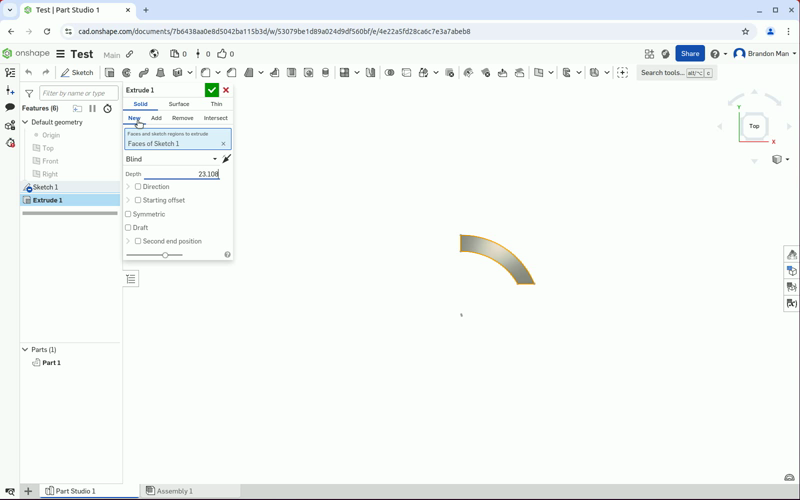
key(enter)
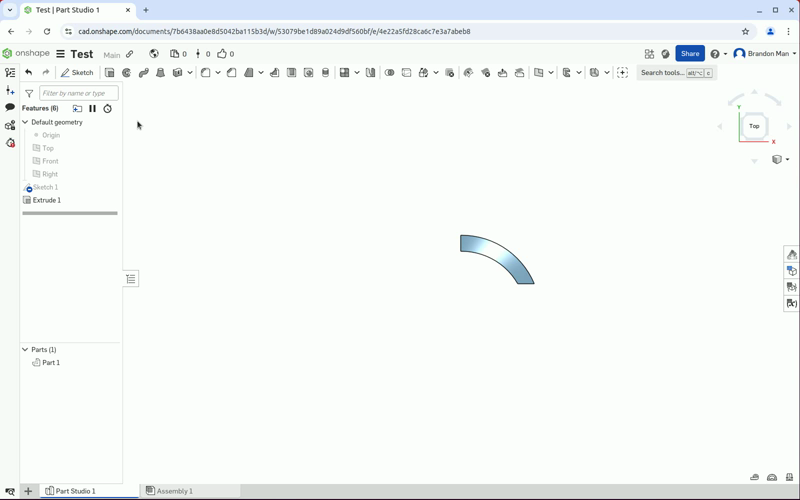
key(shift+h)
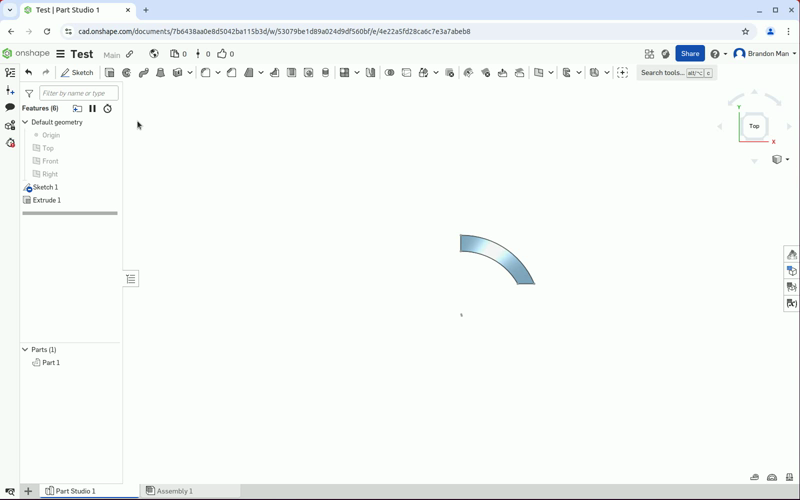
key(shift+h)
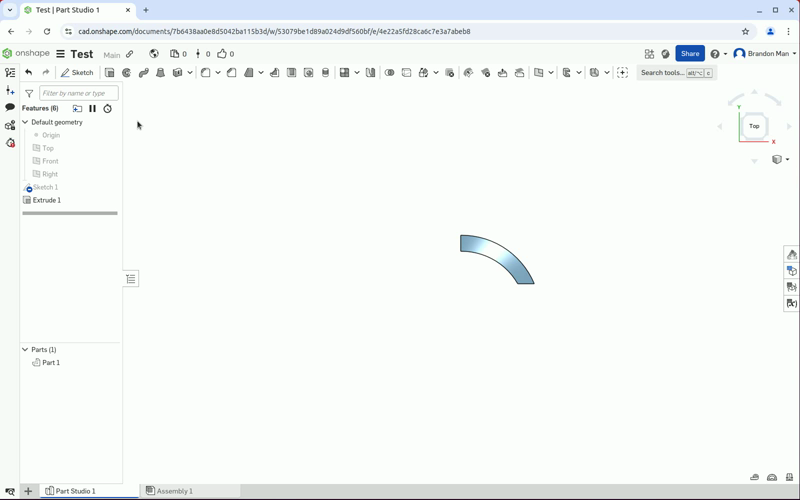
mouse_move(73, 189)
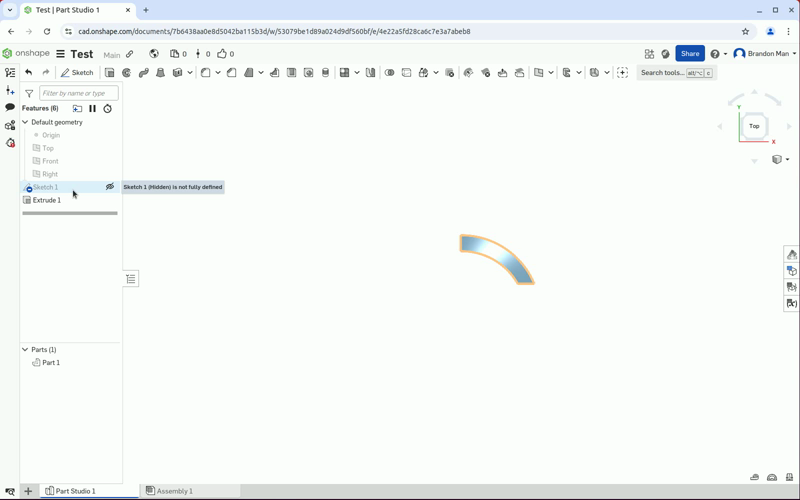
click(73, 189)
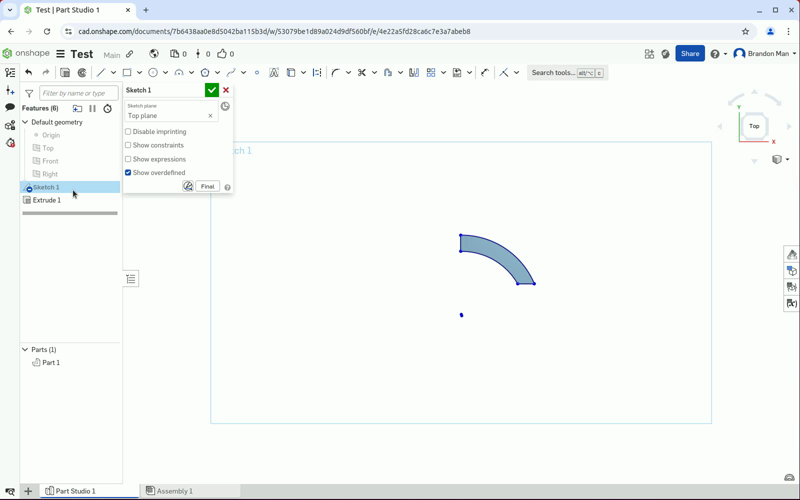
mouse_move(229, 92)
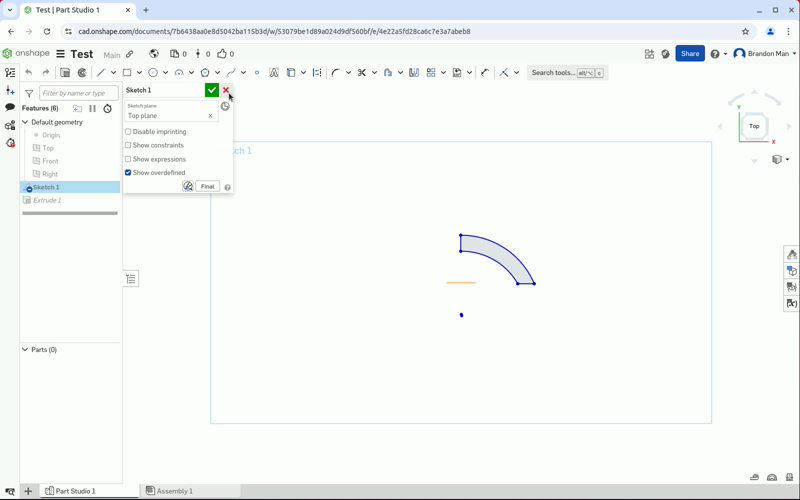
click(229, 92)
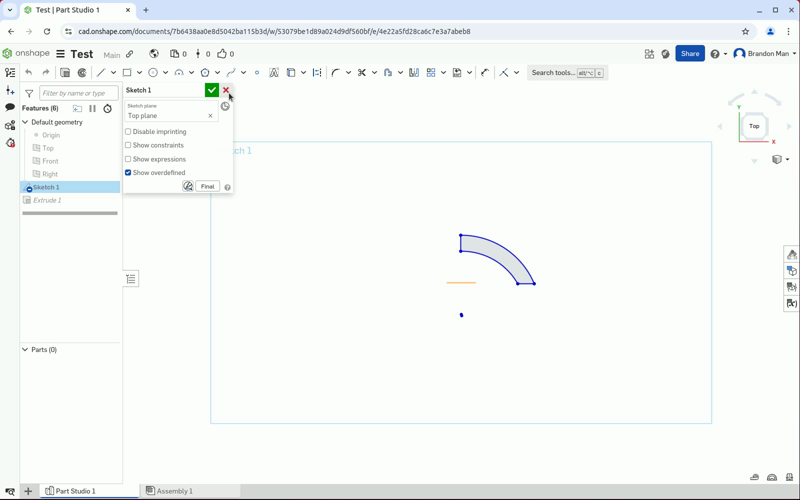
key(shift+s)
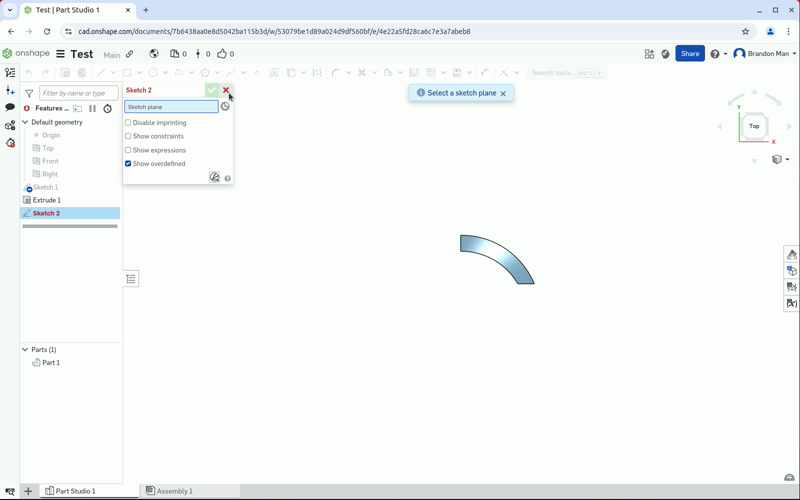
mouse_move(73, 150)
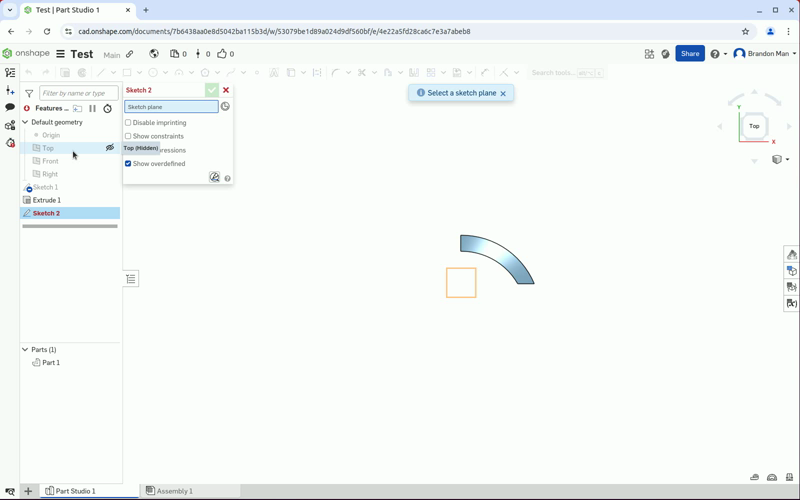
click(73, 150)
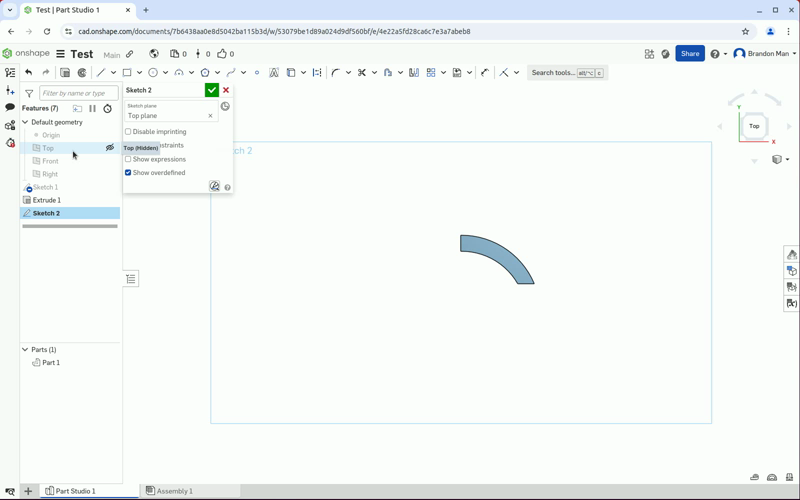
mouse_move(73, 352)
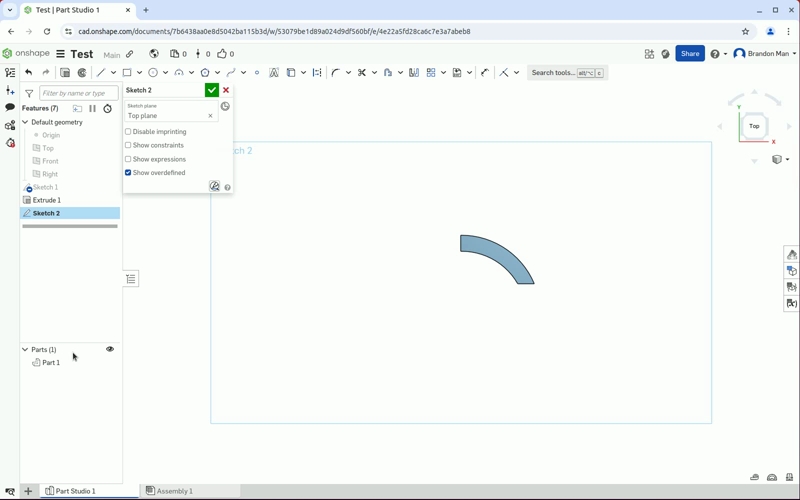
key(y)
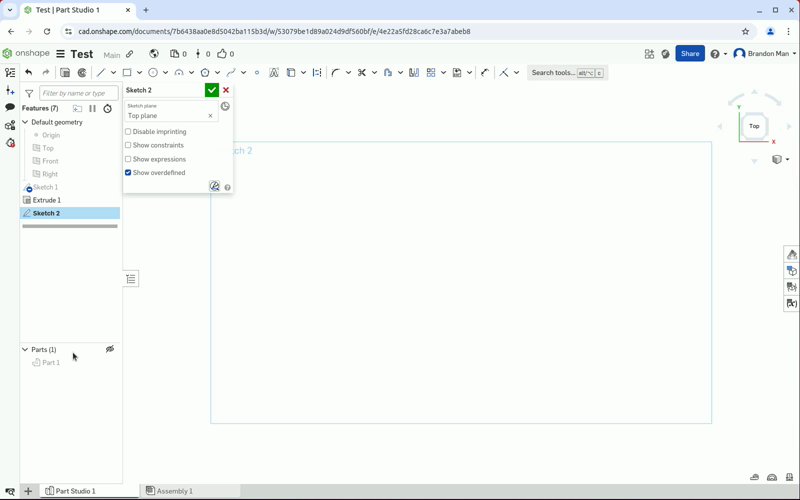
key(l)
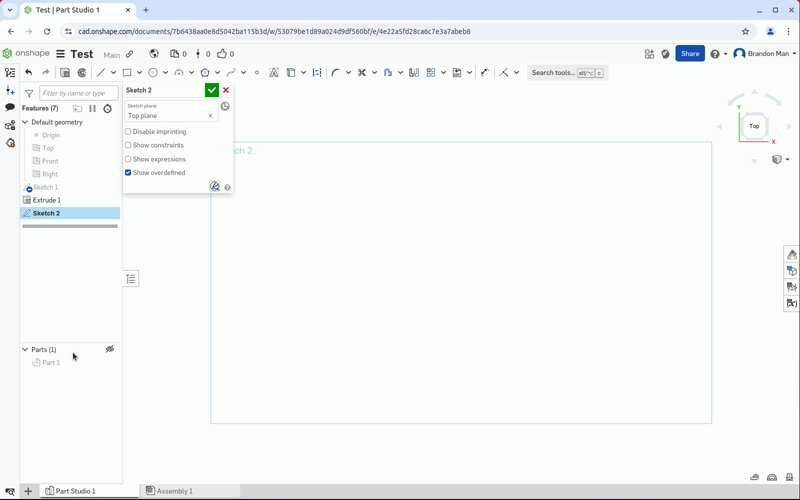
key_down(shift)
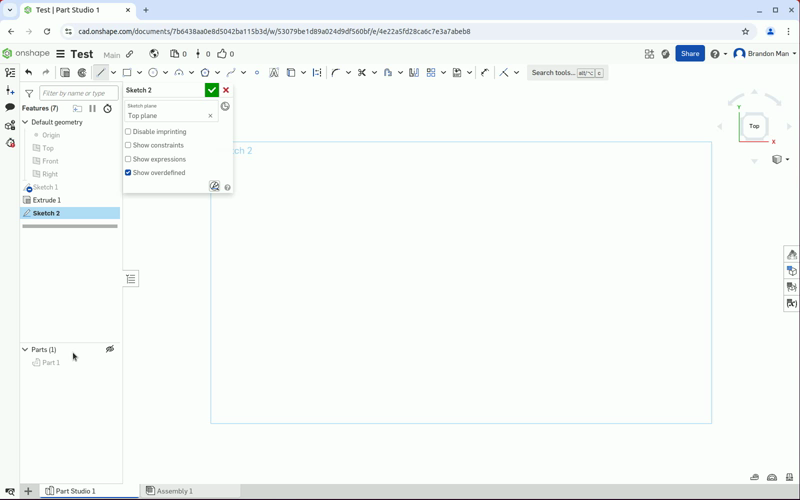
mouse_move(388, 282)
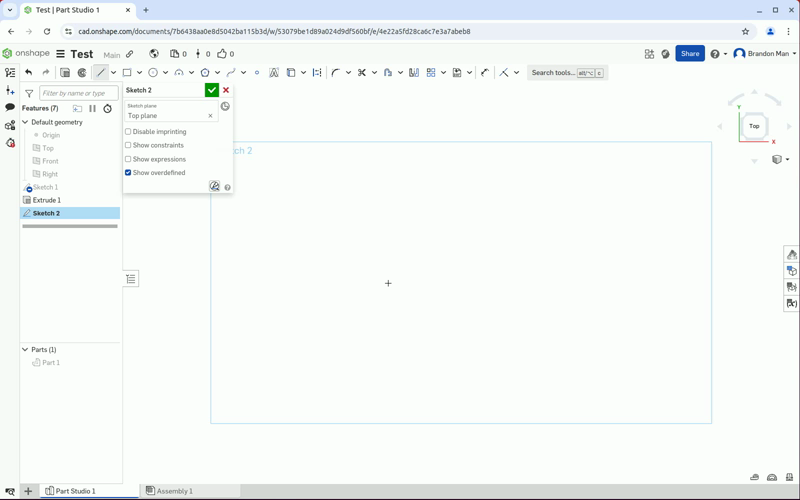
click(388, 282)
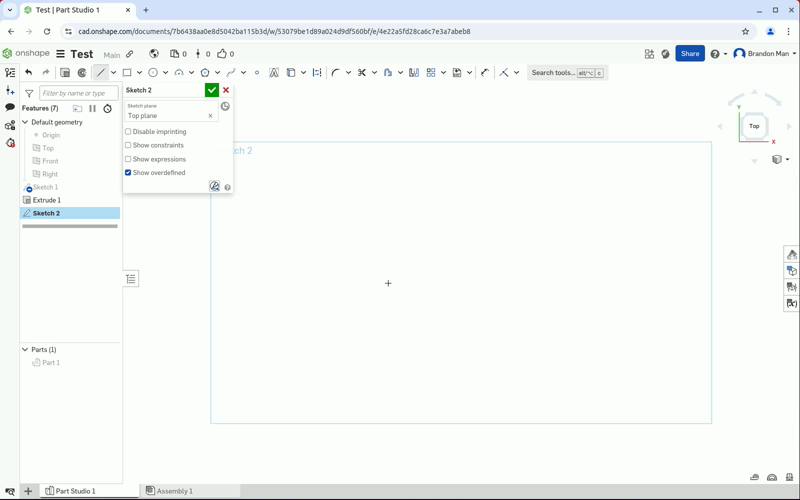
key_up(shift)
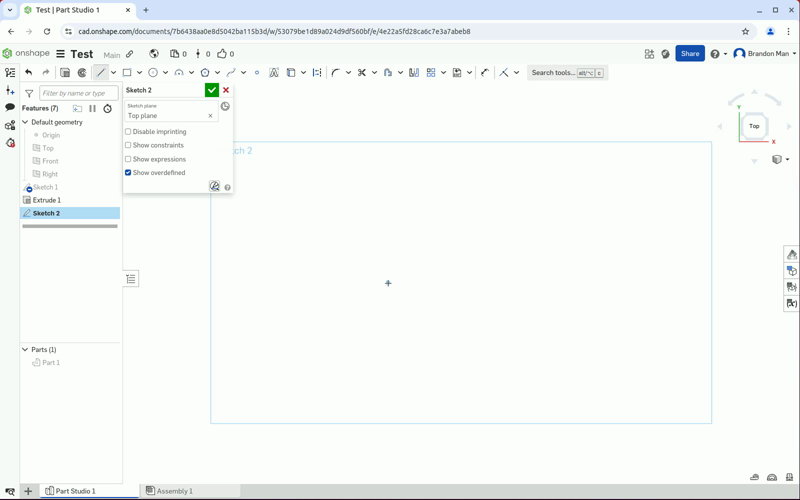
key_down(shift)
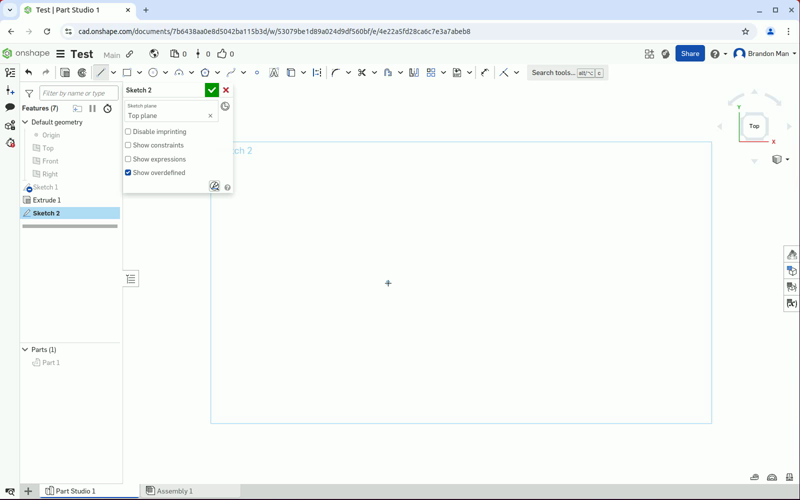
mouse_move(418, 282)
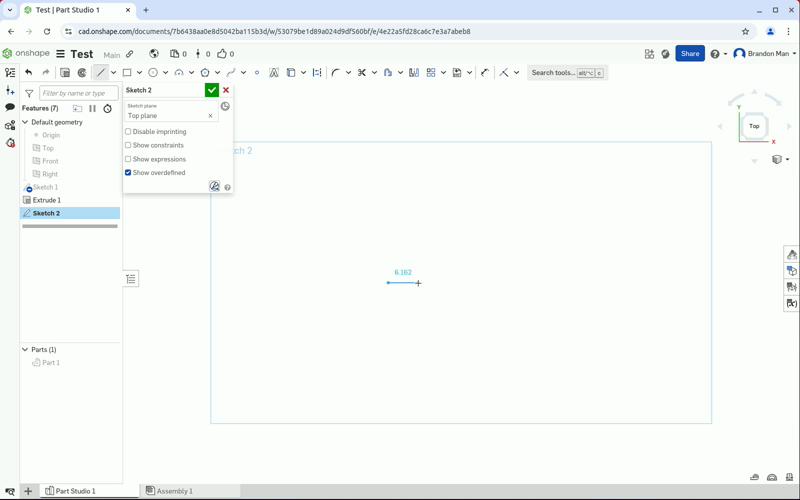
mouse_move(404, 282)
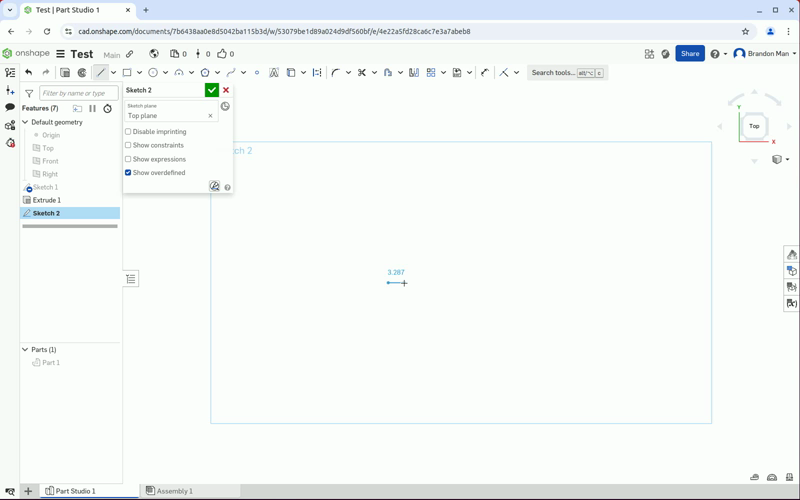
click(404, 282)
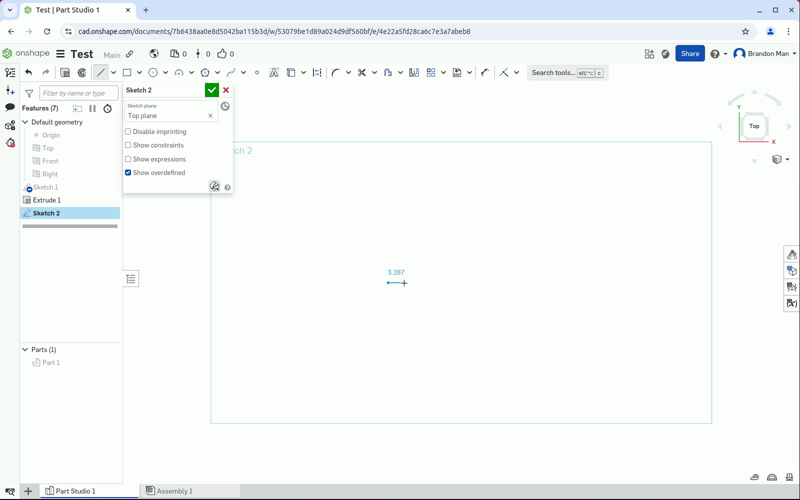
key_up(shift)
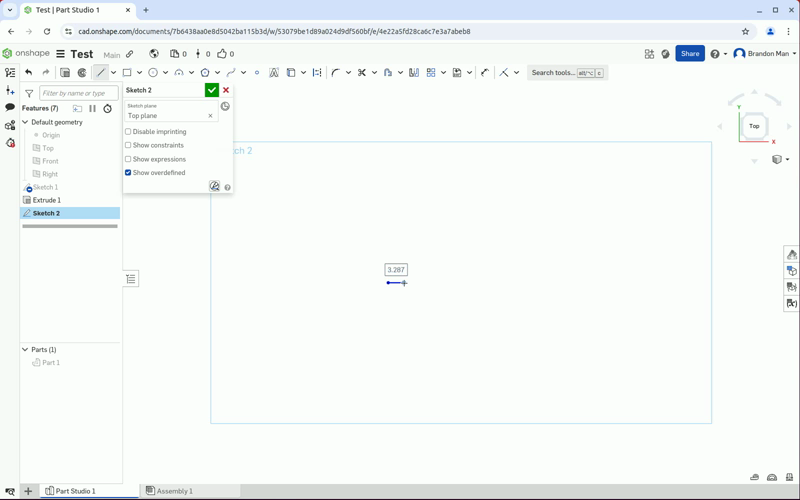
key(esc)
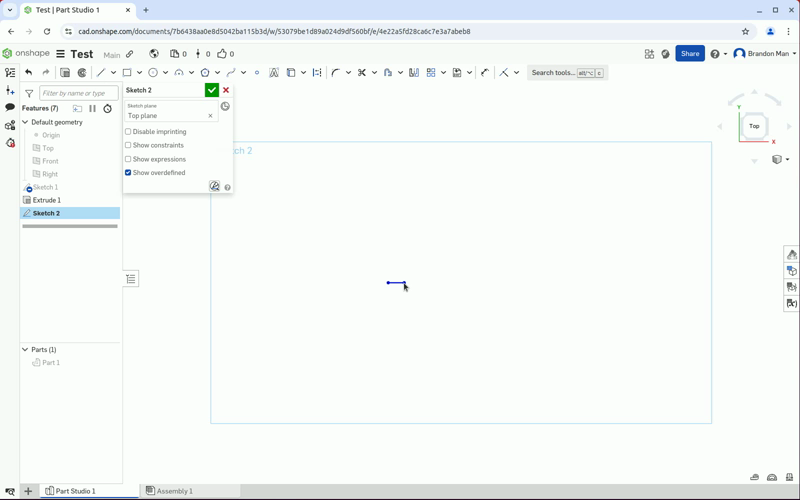
key(a)
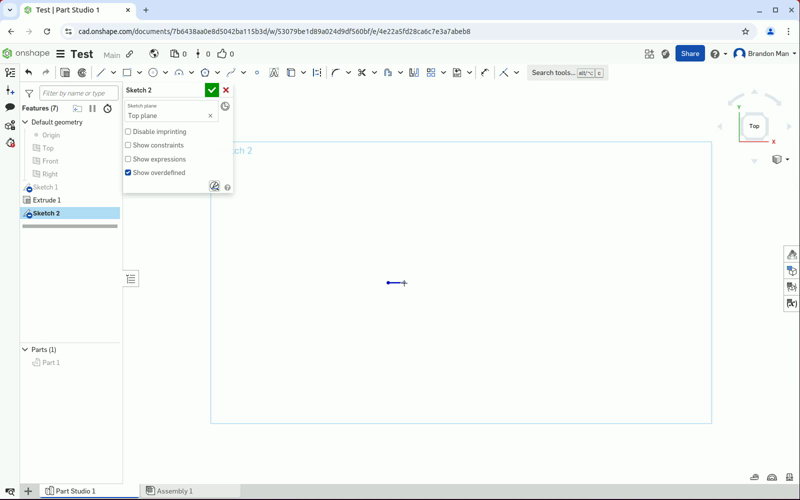
mouse_move(404, 282)
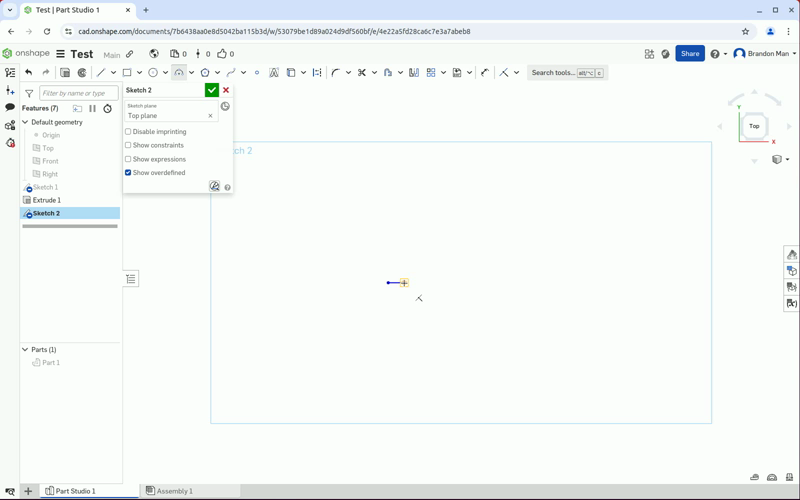
click(404, 282)
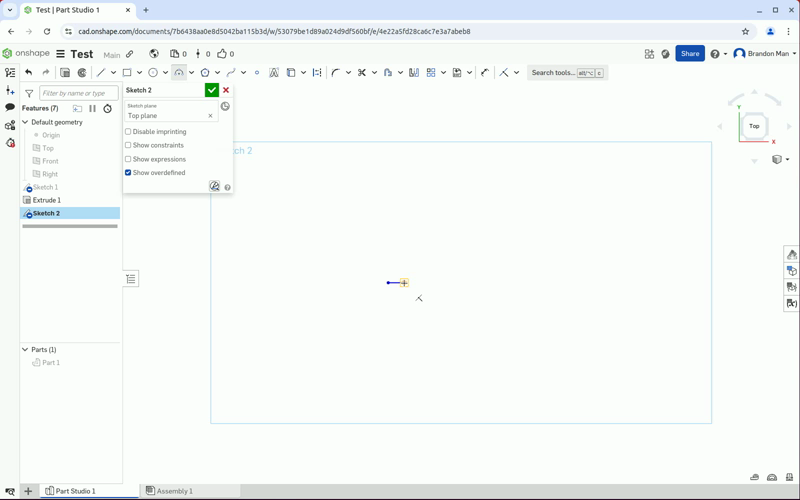
key_down(shift)
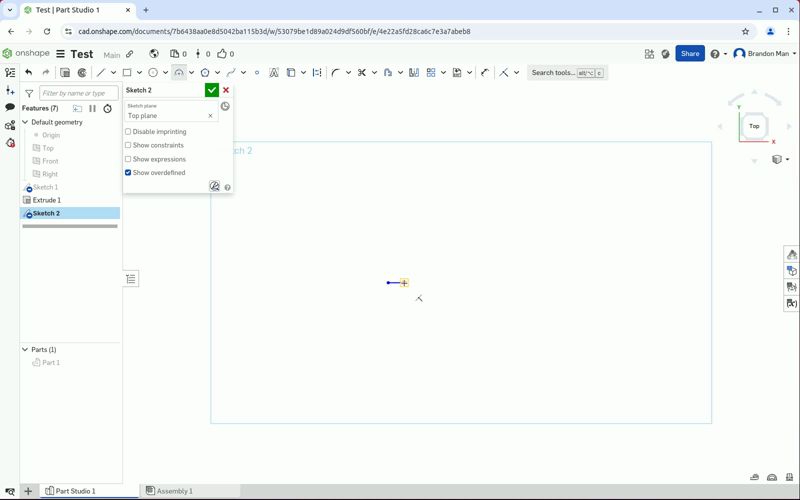
mouse_move(461, 250)
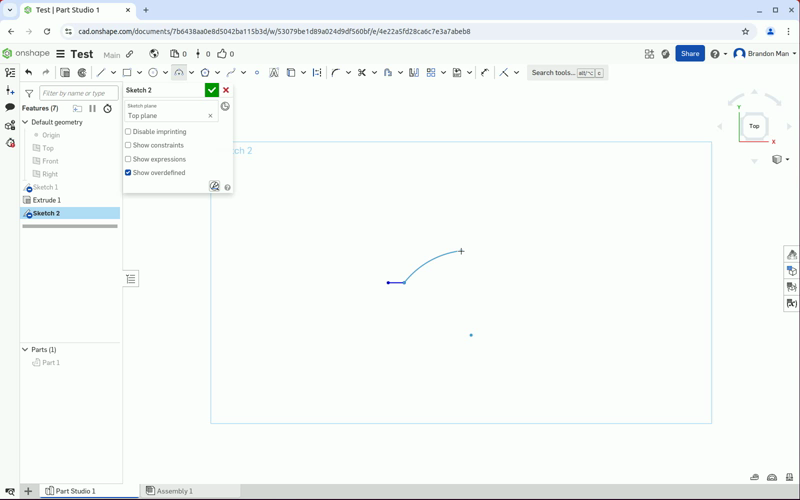
click(461, 250)
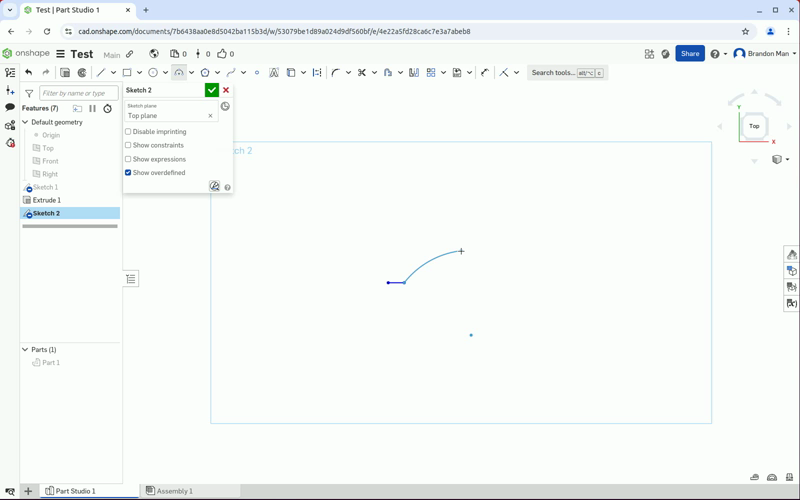
mouse_move(428, 259)
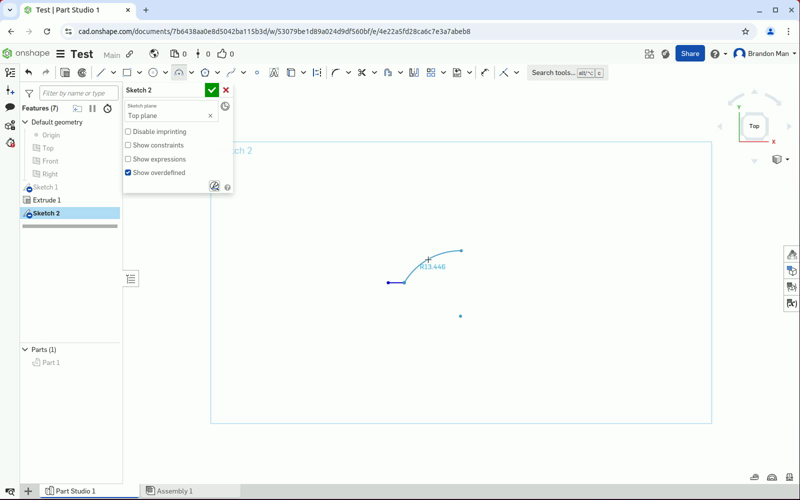
click(428, 259)
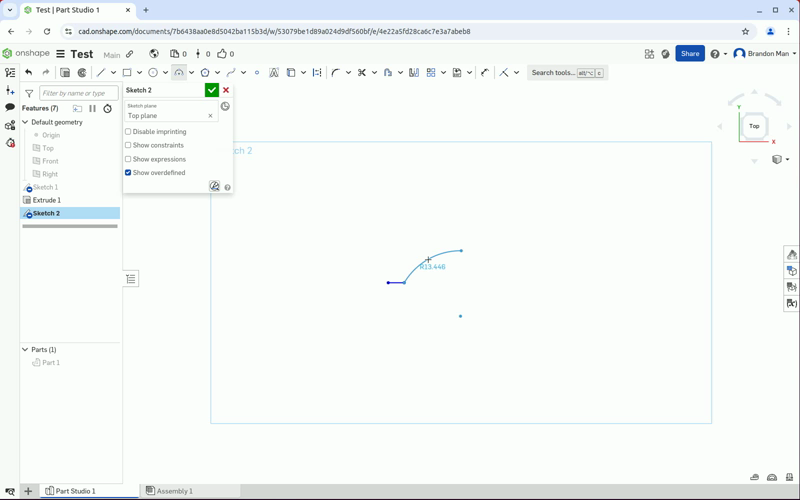
key_up(shift)
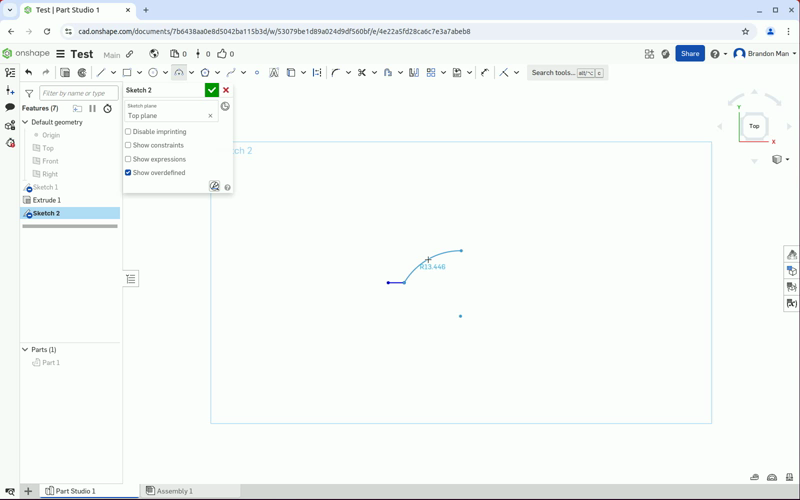
key(esc)
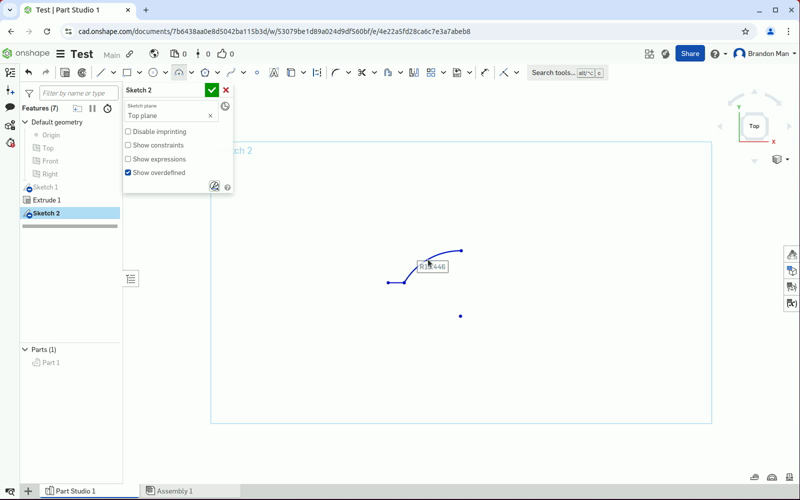
key(l)
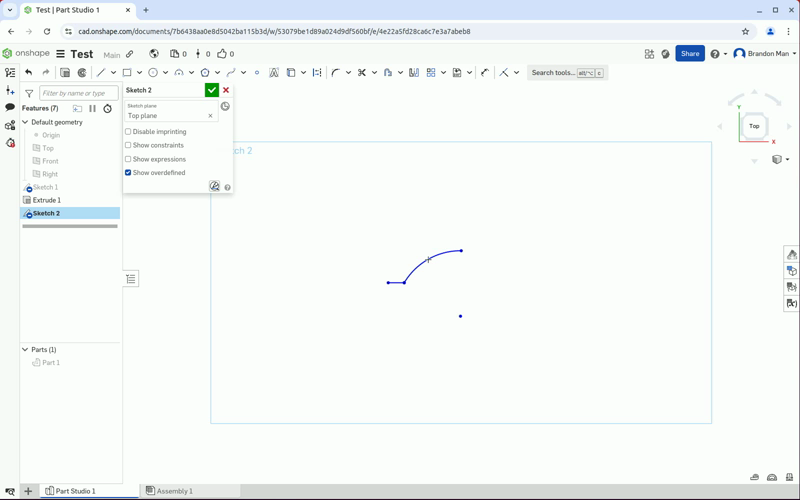
mouse_move(461, 250)
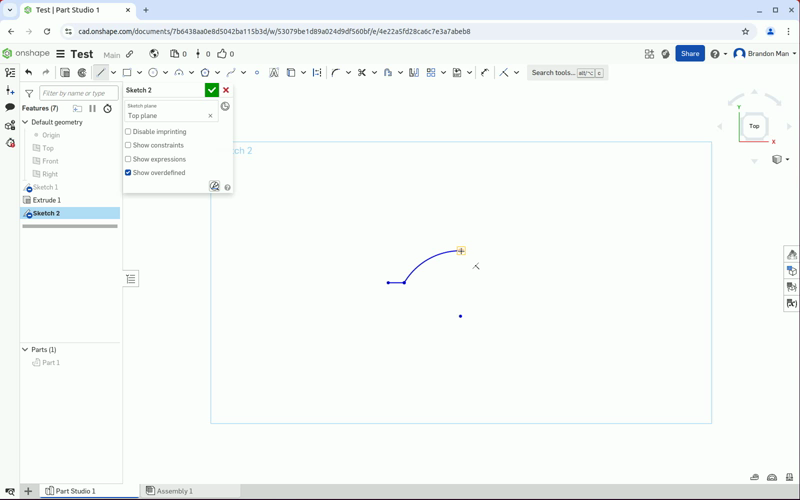
click(461, 250)
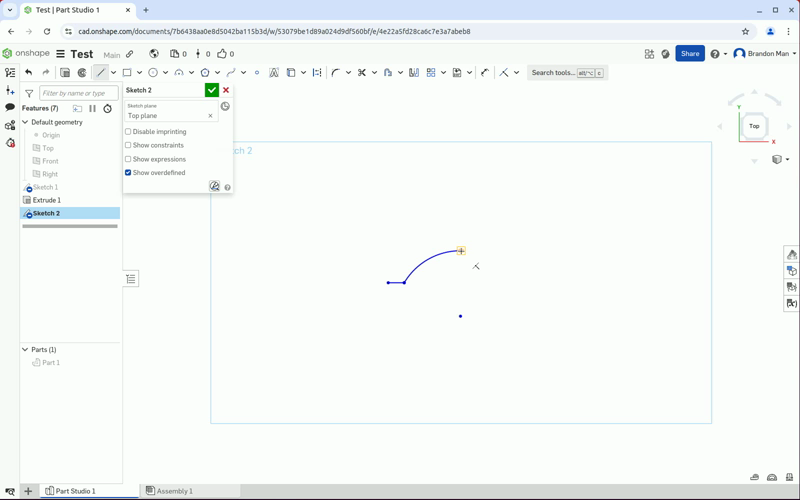
key_down(shift)
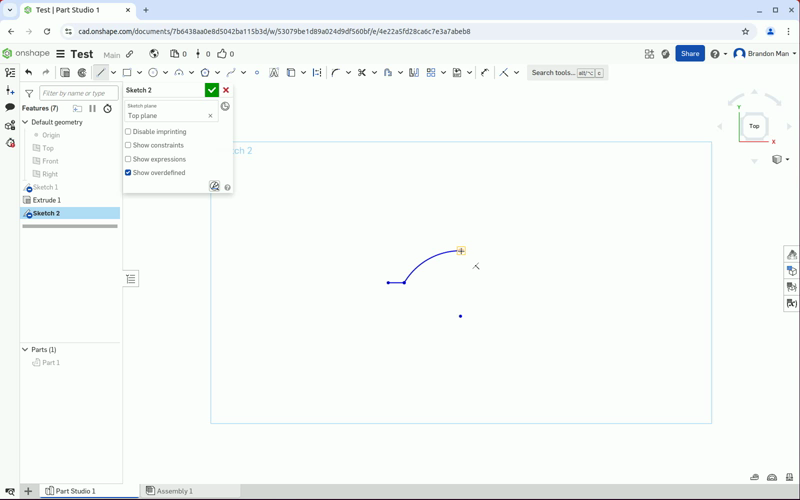
mouse_move(491, 250)
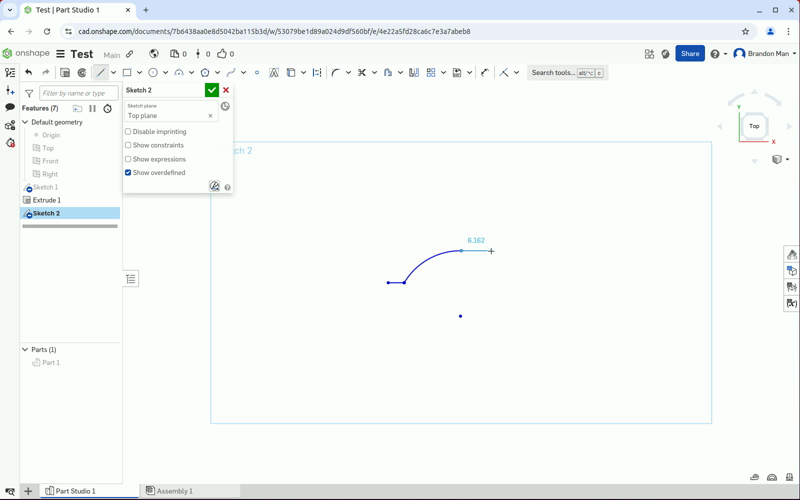
mouse_move(461, 234)
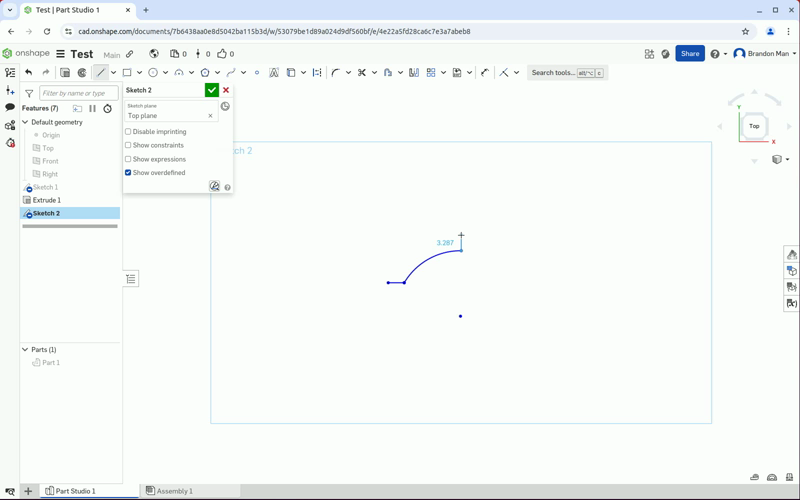
click(461, 234)
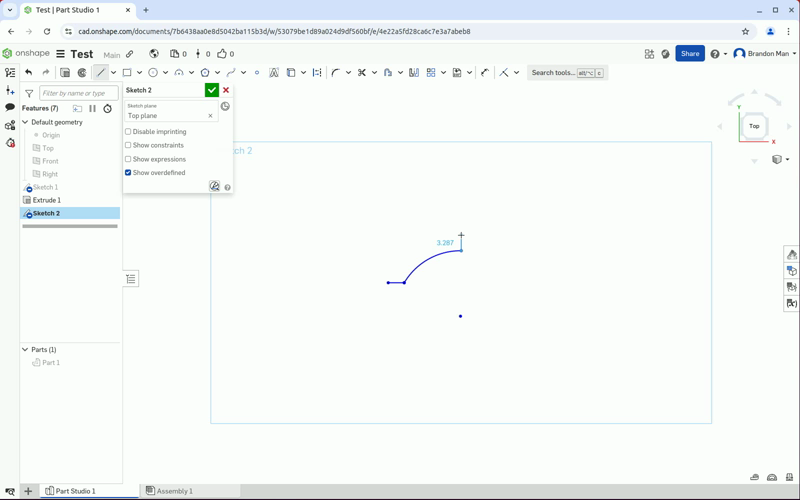
key_up(shift)
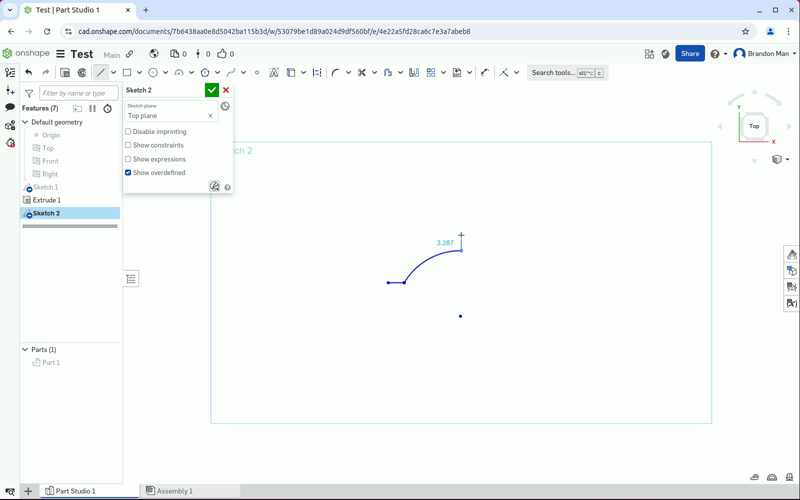
key(esc)
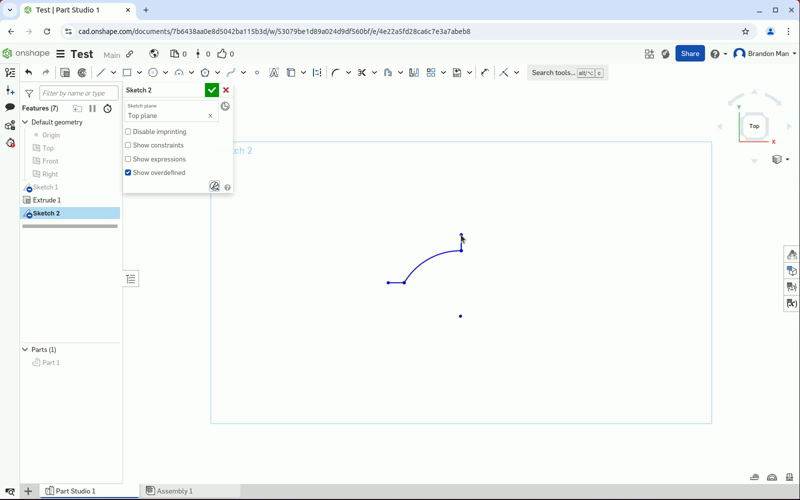
key(a)
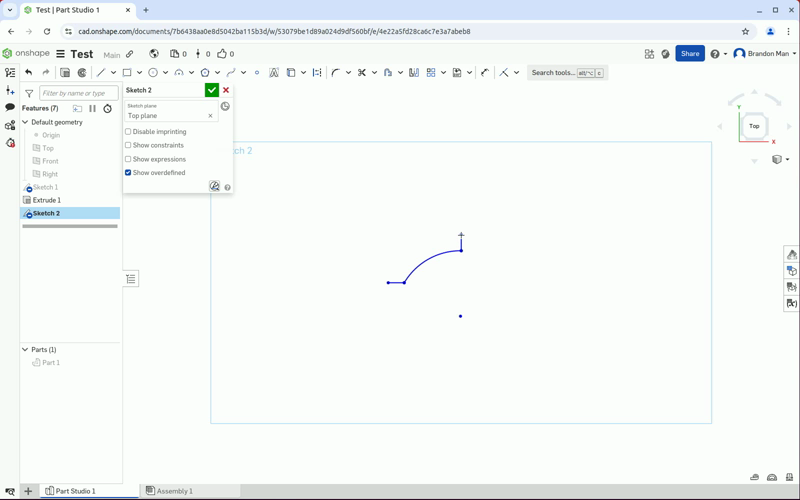
mouse_move(461, 234)
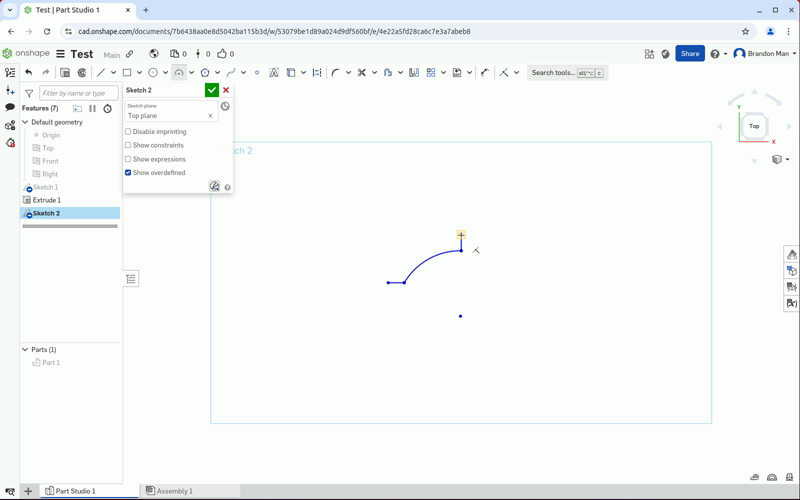
click(461, 234)
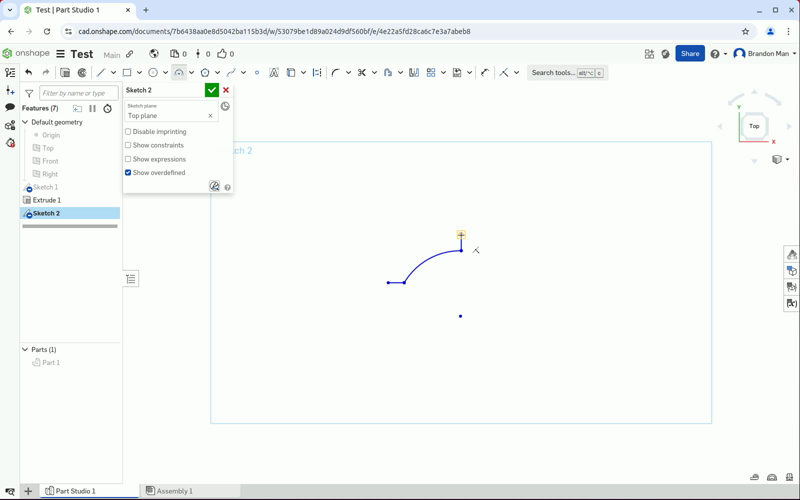
mouse_move(388, 282)
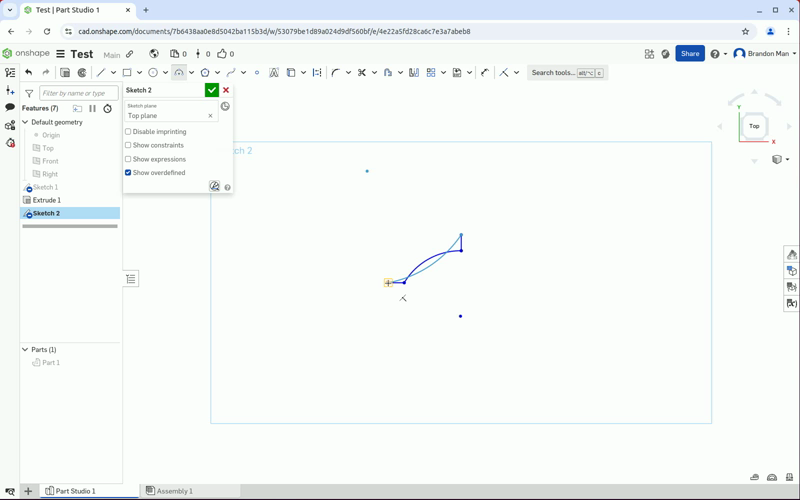
click(388, 282)
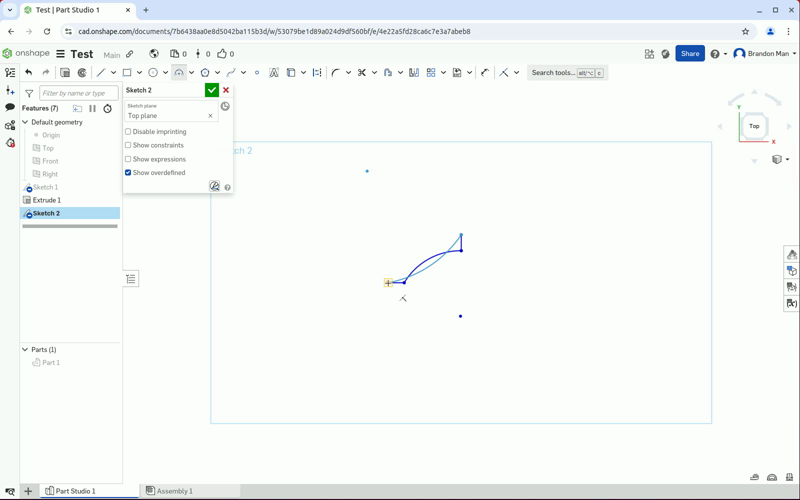
key_down(shift)
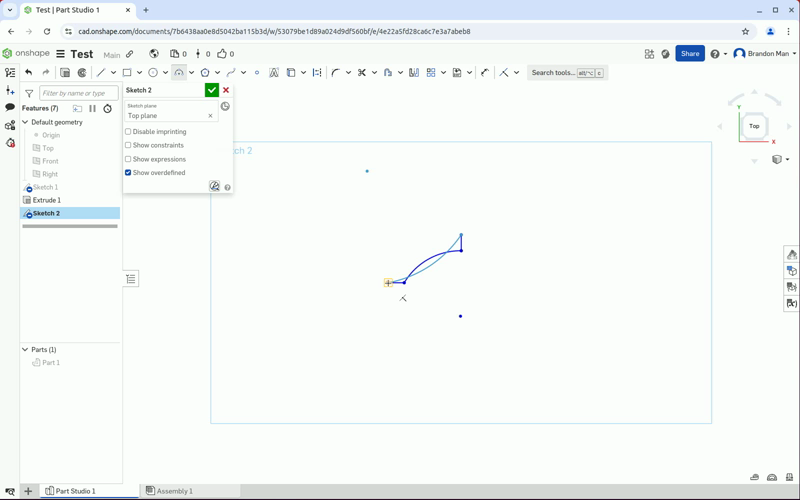
mouse_move(417, 247)
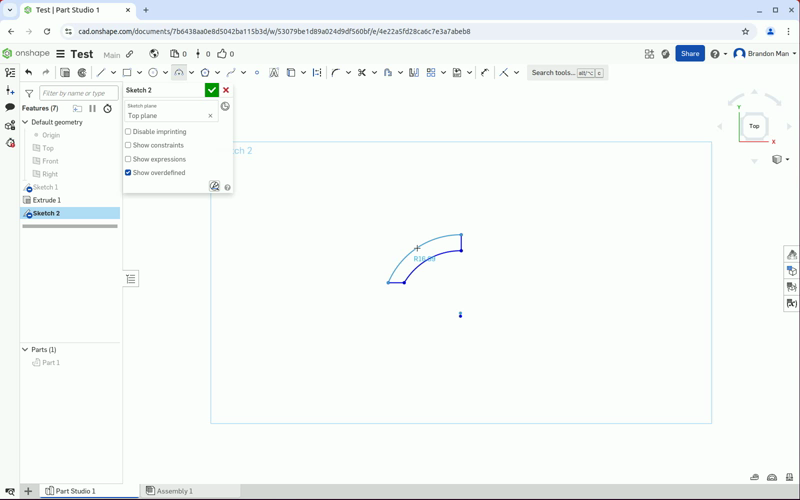
click(417, 247)
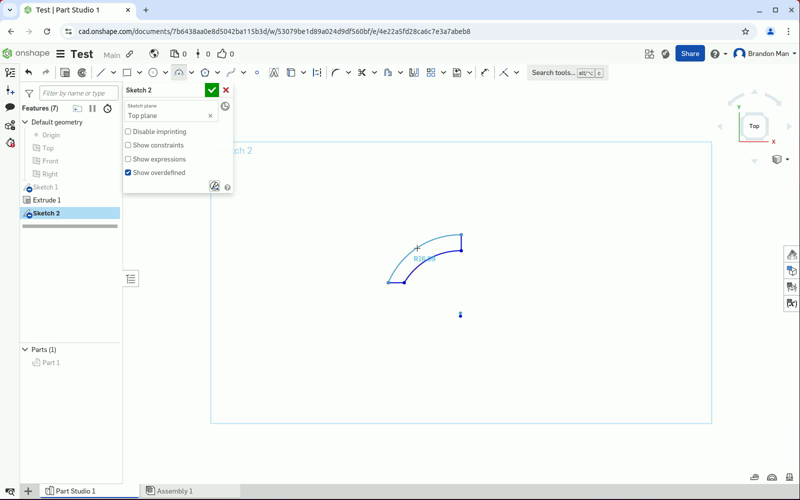
key_up(shift)
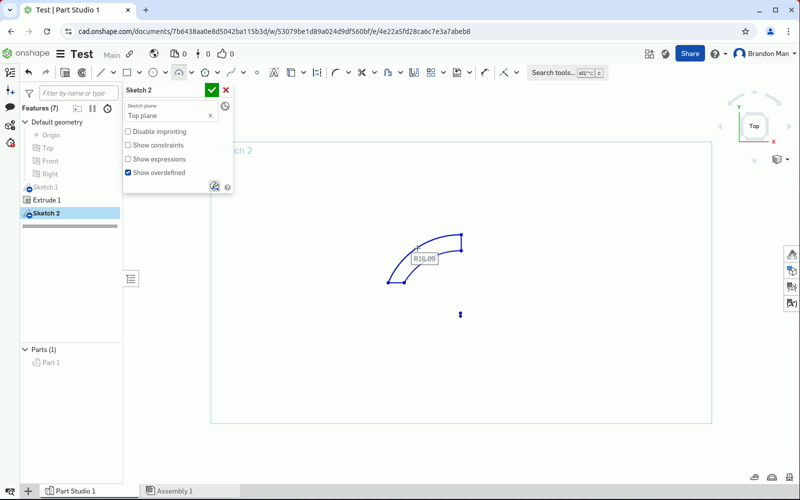
key(esc)
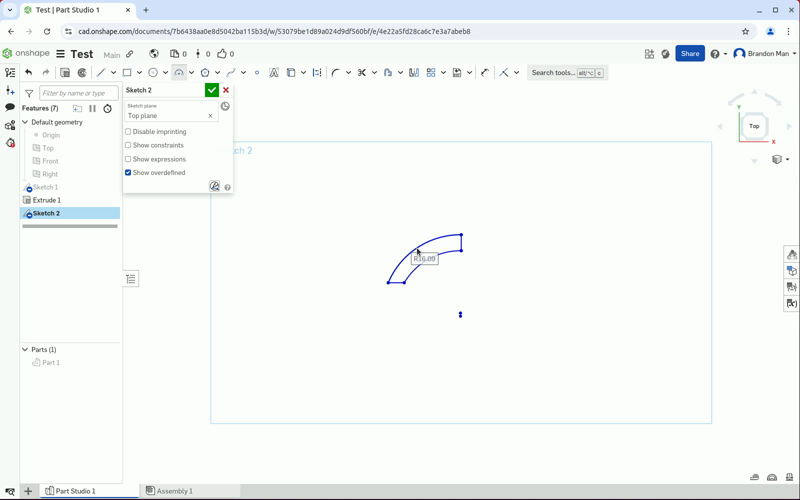
mouse_move(409, 262)
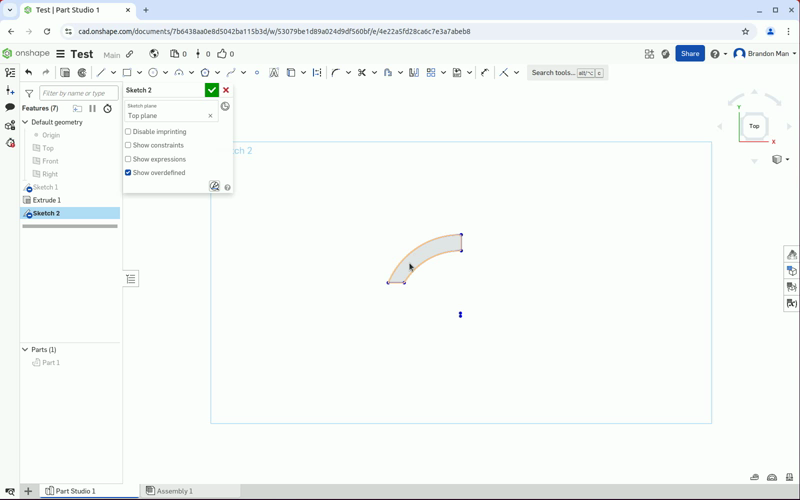
scroll(6)
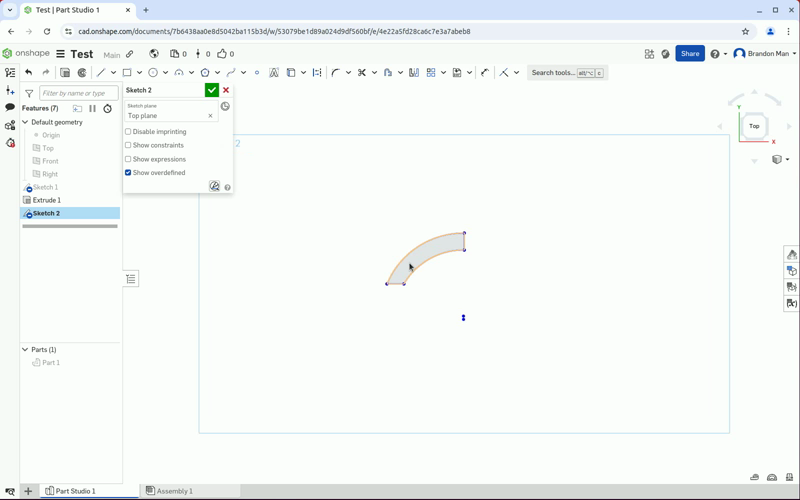
scroll(6)
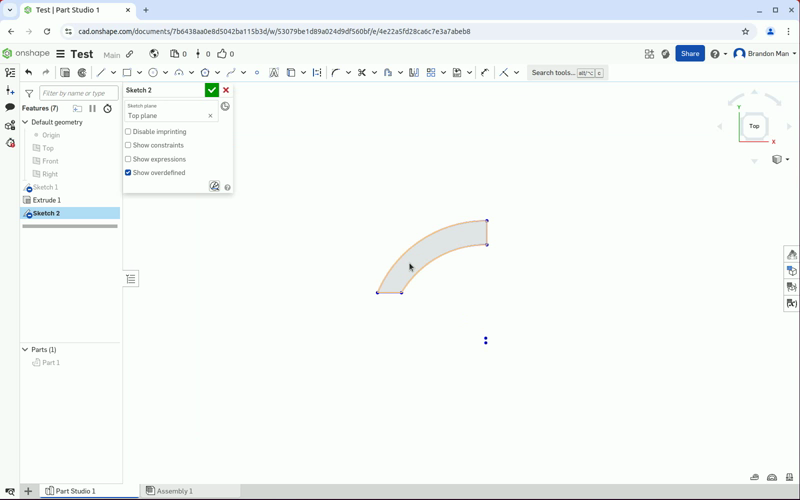
scroll(6)
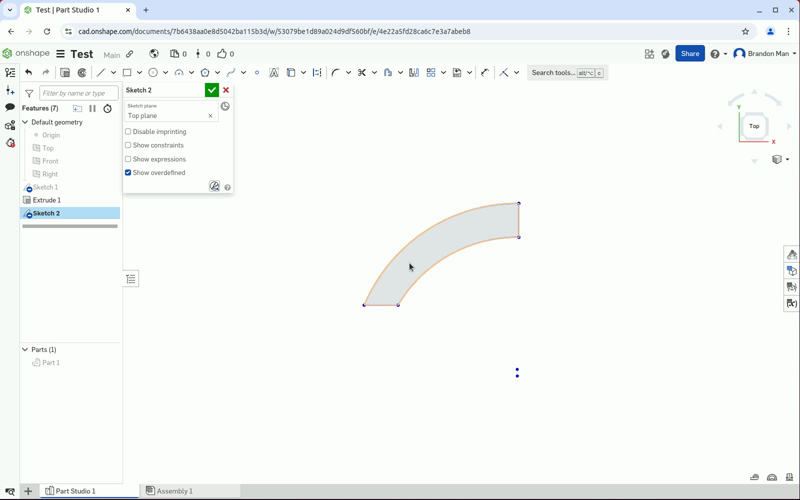
scroll(6)
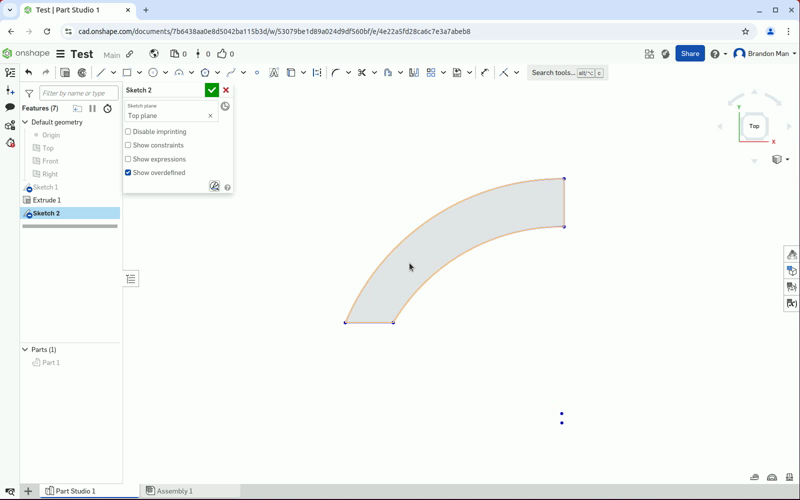
scroll(6)
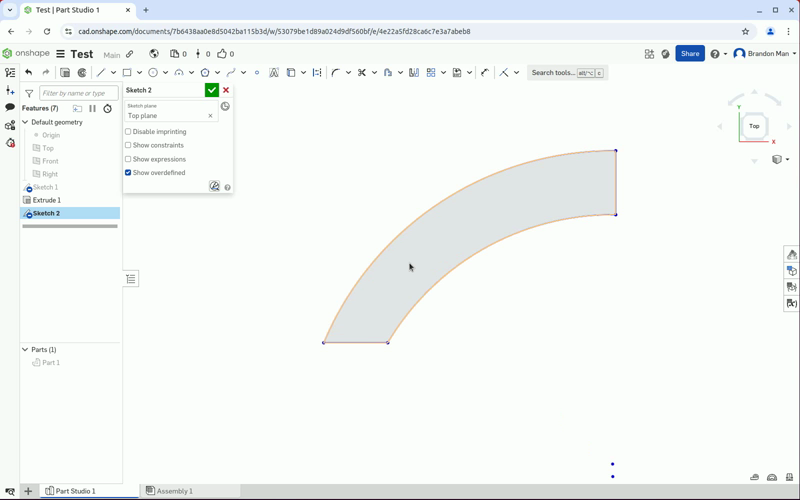
scroll(6)
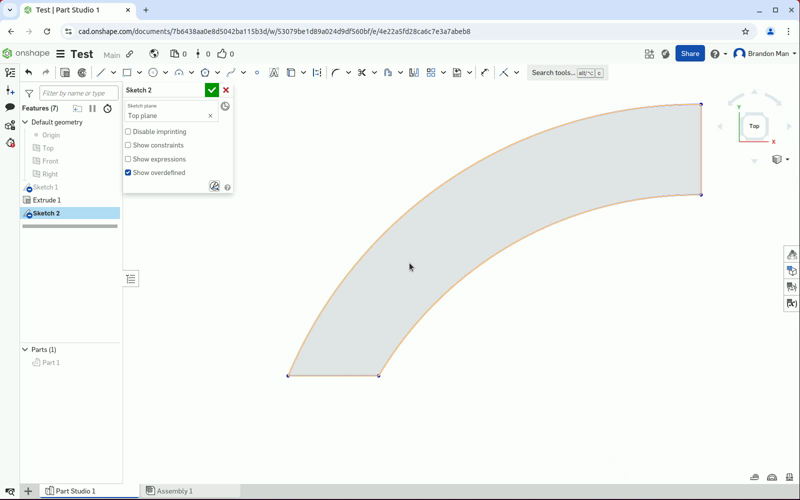
scroll(6)
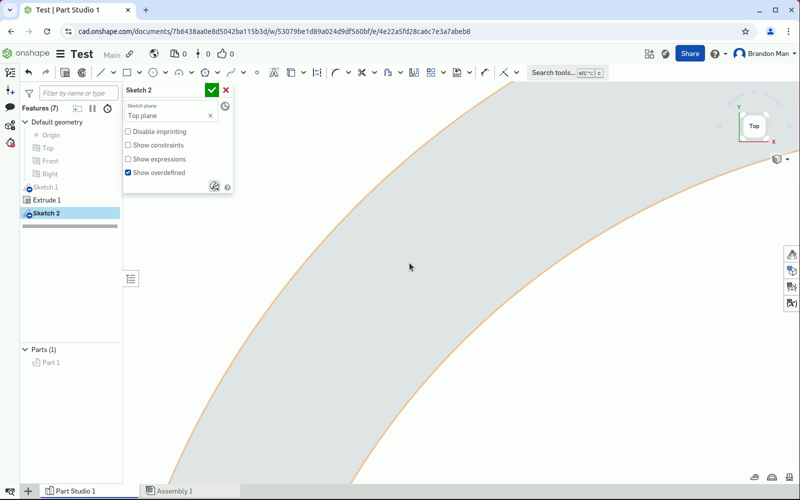
click(409, 262)
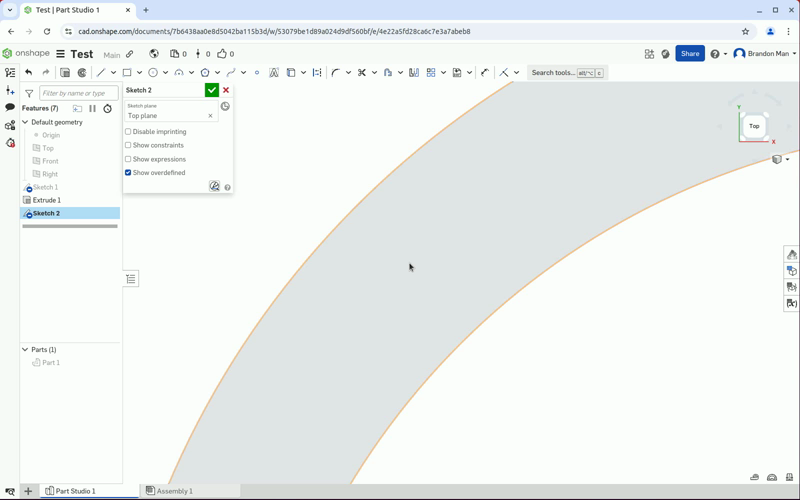
scroll(-6)
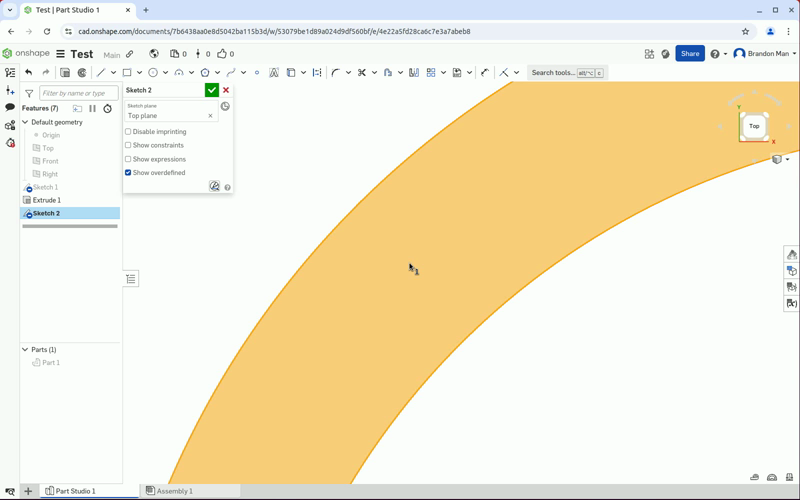
scroll(-6)
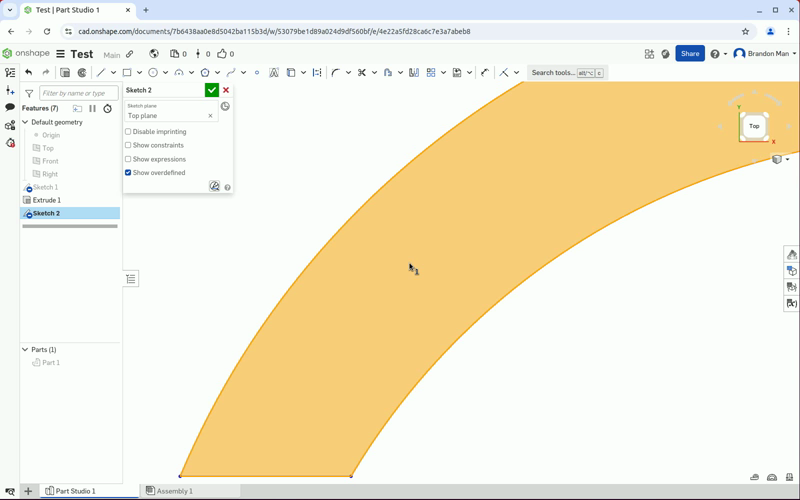
scroll(-6)
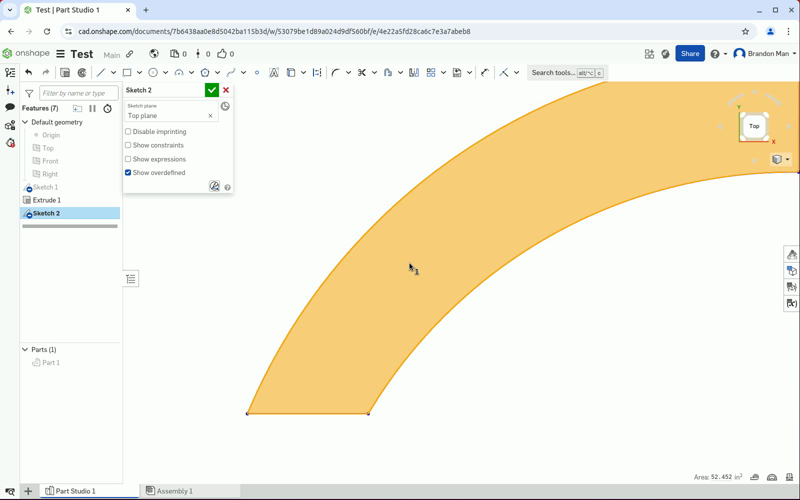
scroll(-6)
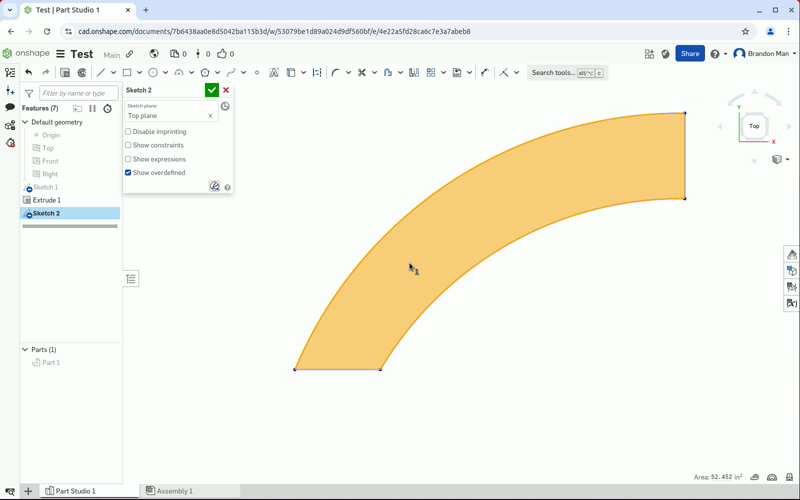
scroll(-6)
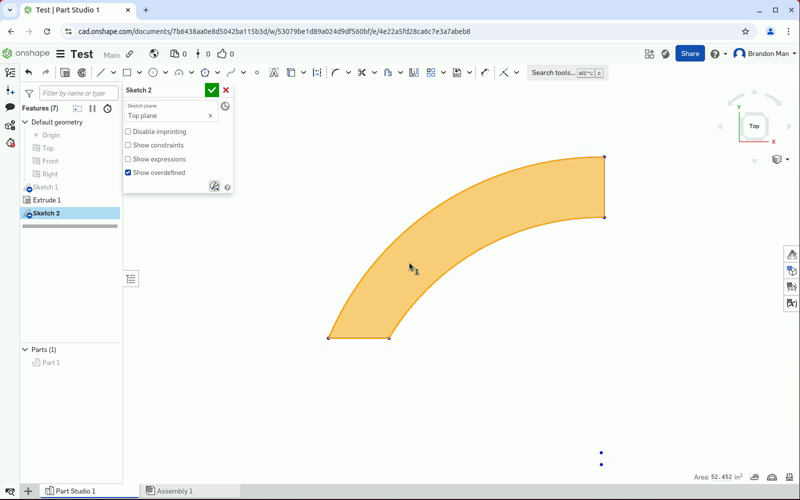
scroll(-6)
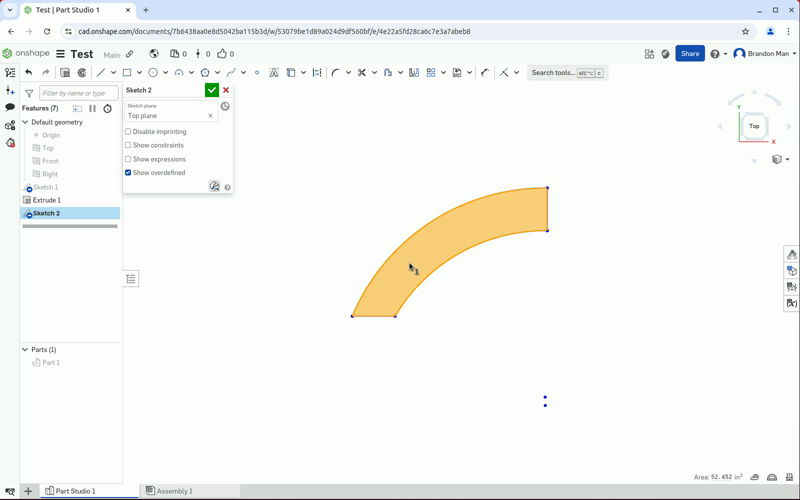
scroll(-6)
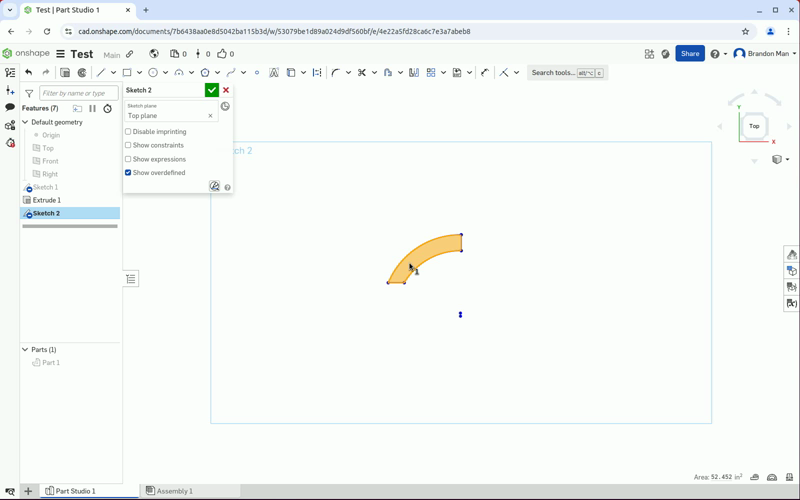
mouse_move(73, 352)
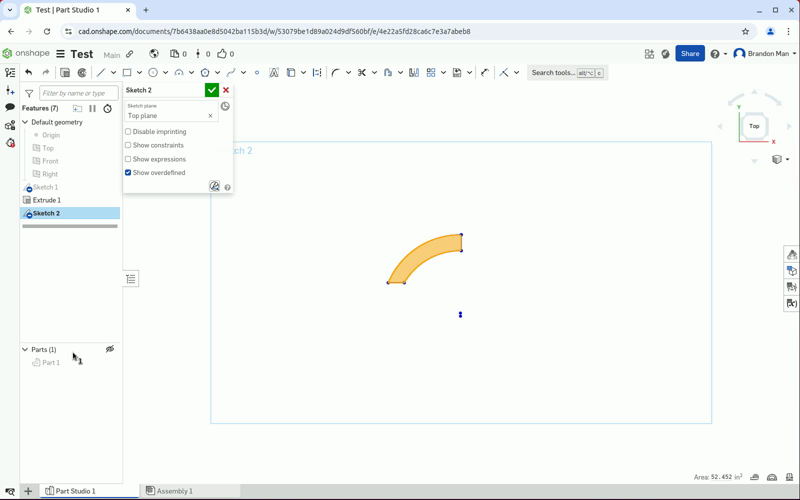
key(shift+y)
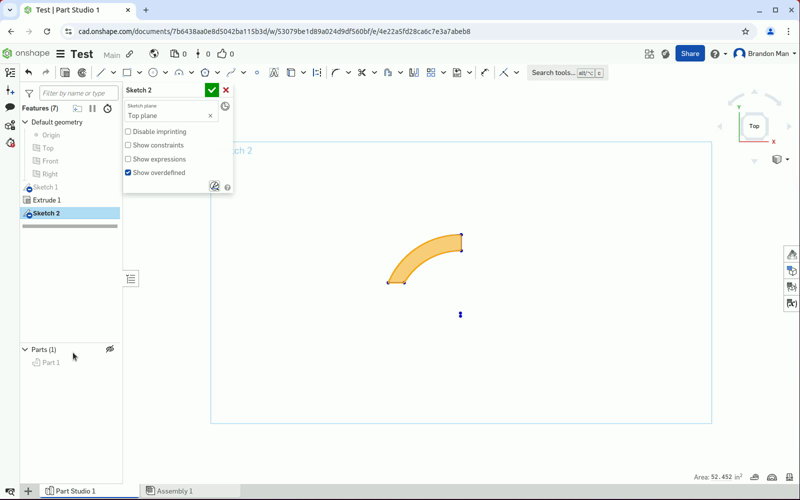
key(shift+e)
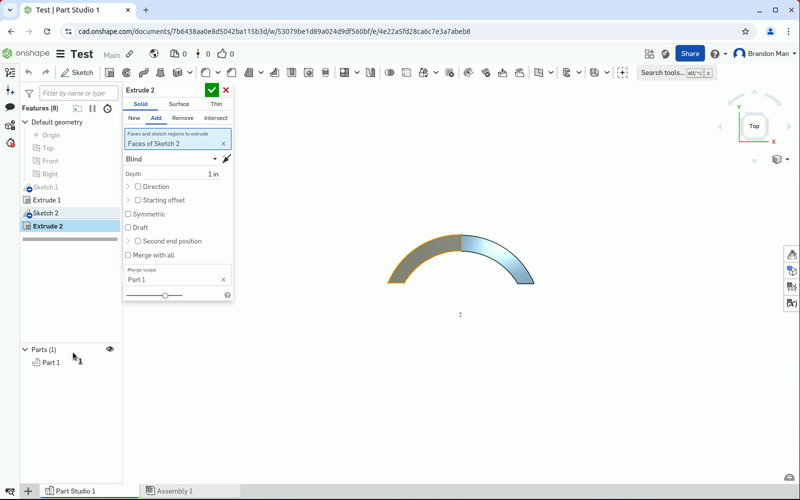
mouse_move(143, 106)
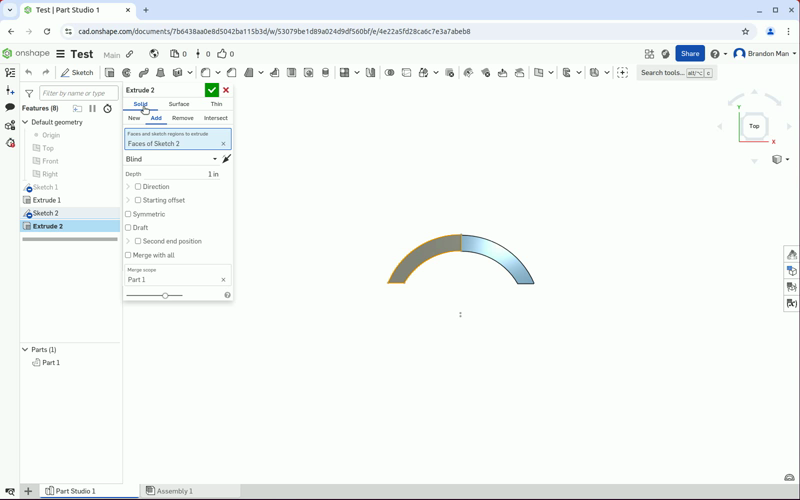
click(143, 106)
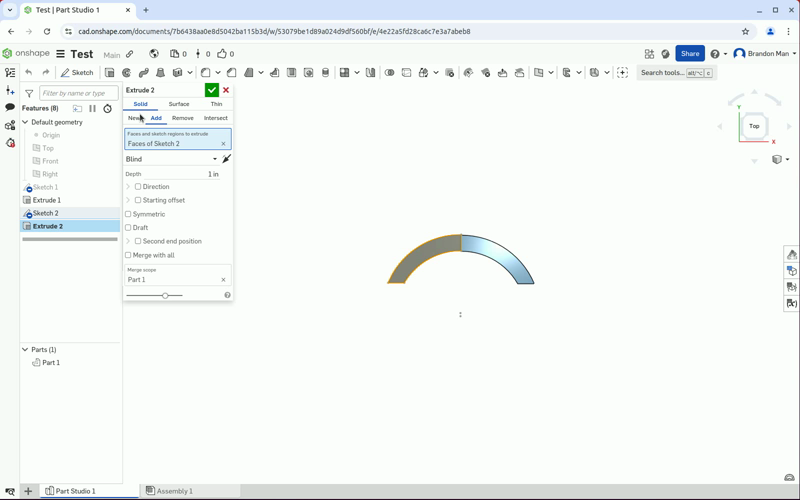
mouse_move(137, 120)
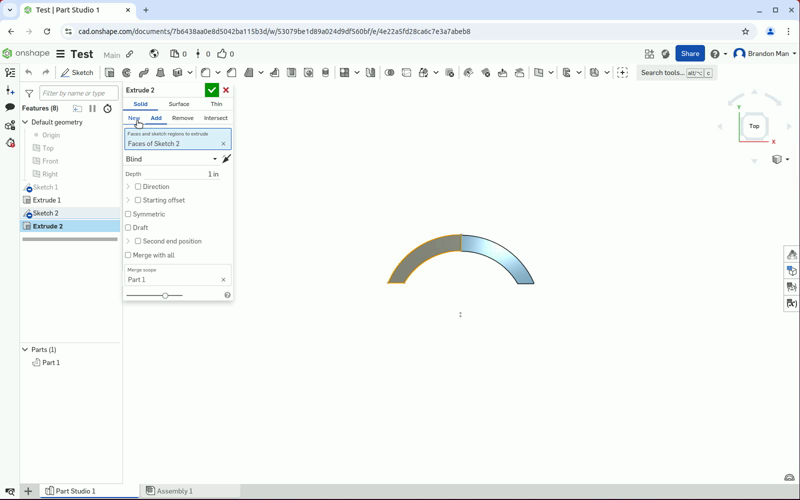
click(137, 120)
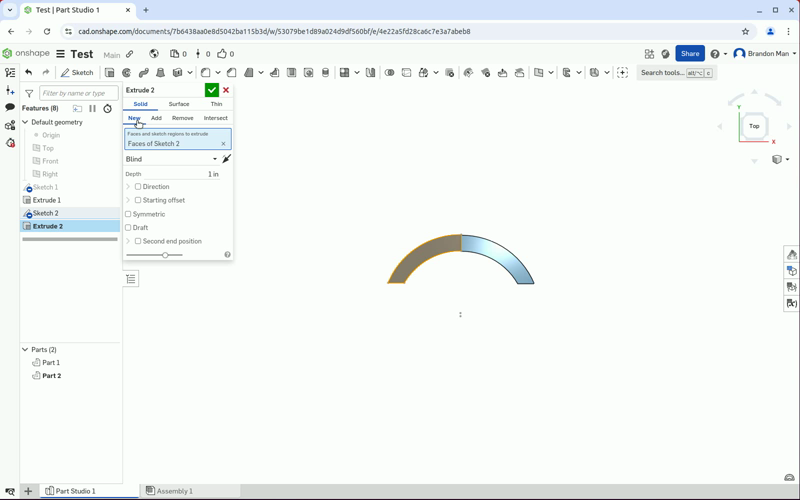
key(tab, 4)
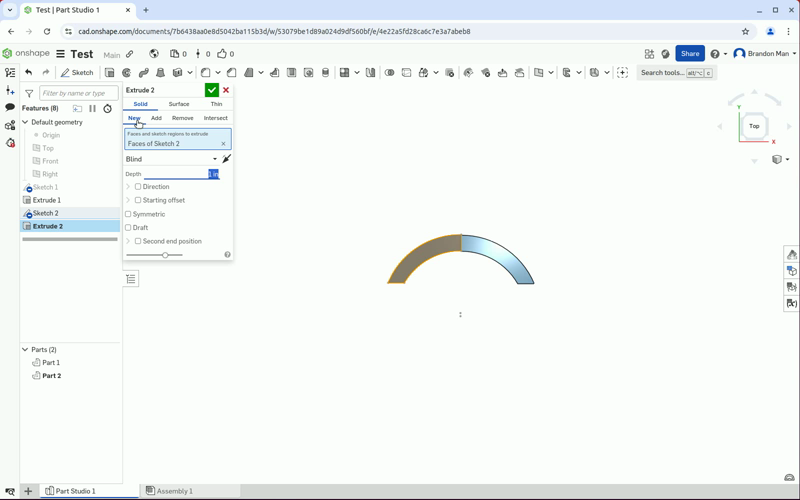
text(23.108)
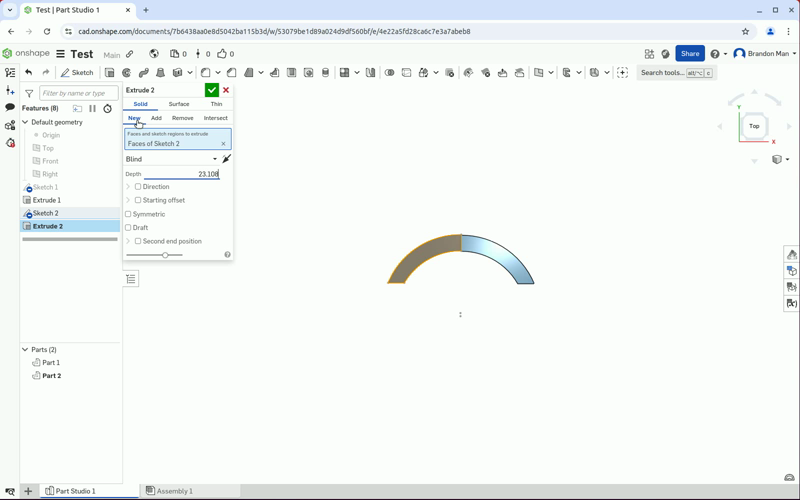
key(enter)
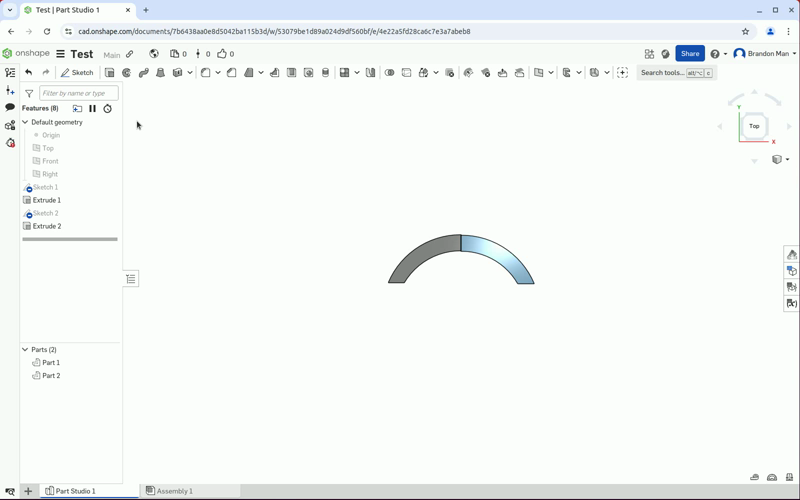
key(shift+h)
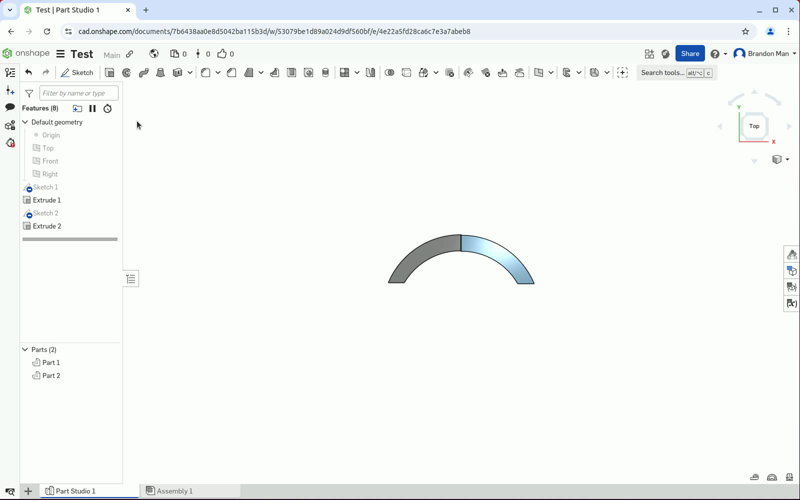
key(shift+h)
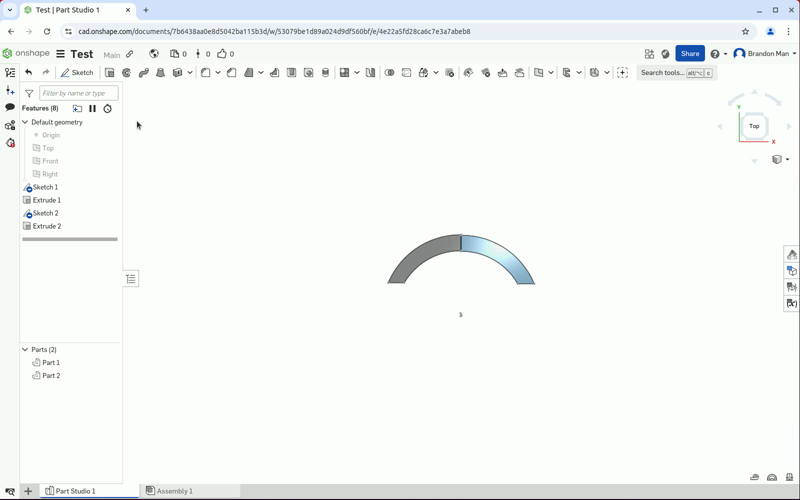
key(shift+7)
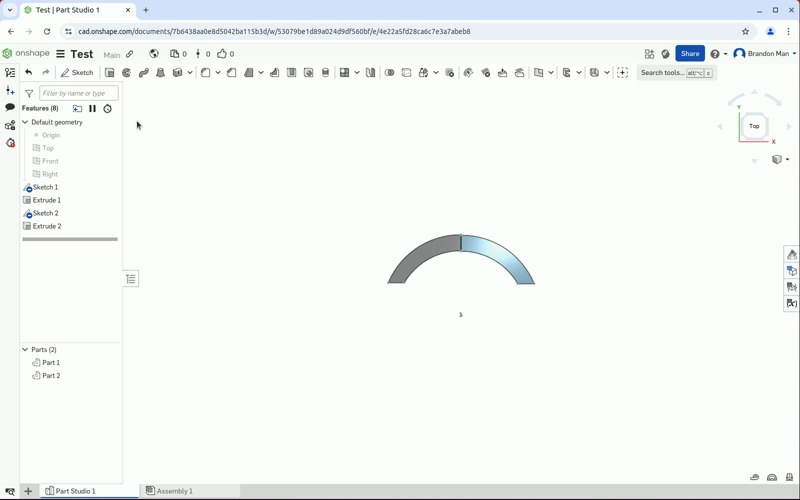
key(up, 3)
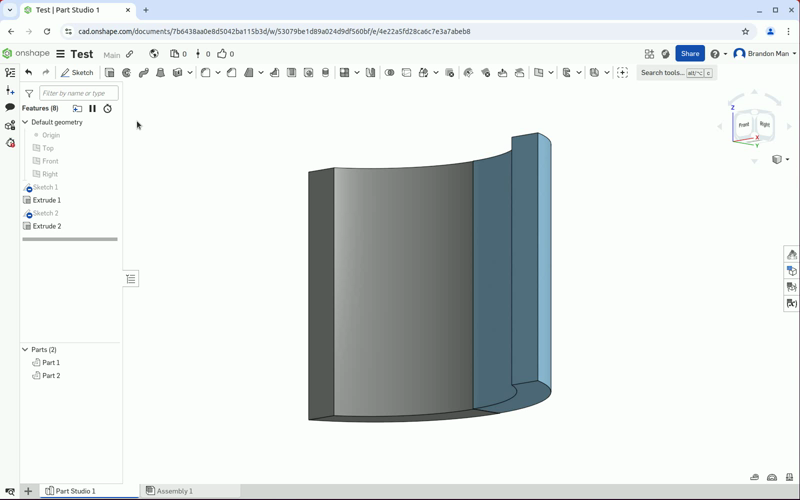
key(left, 3)
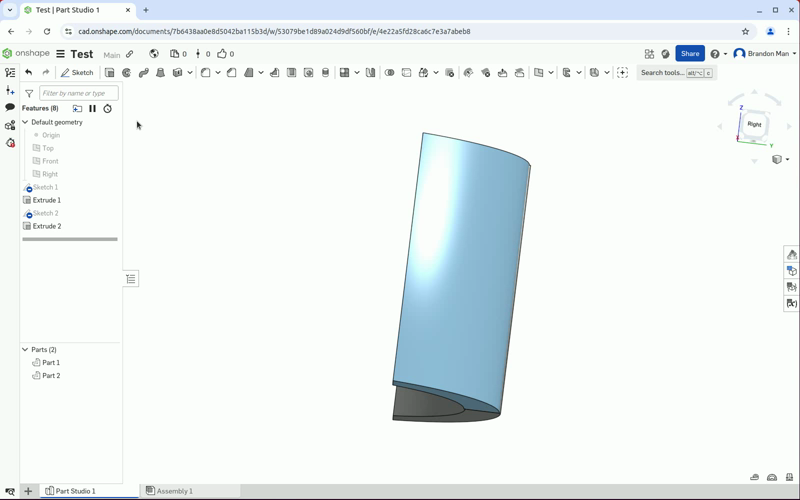
key(right, 3)
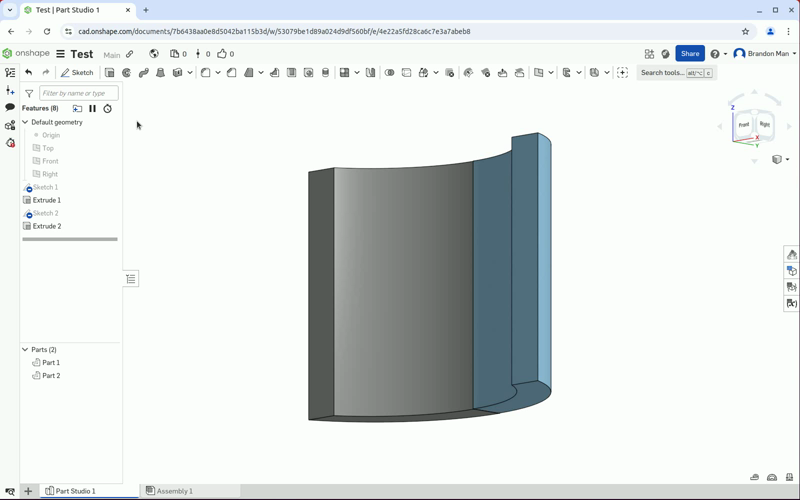
key(down, 3)
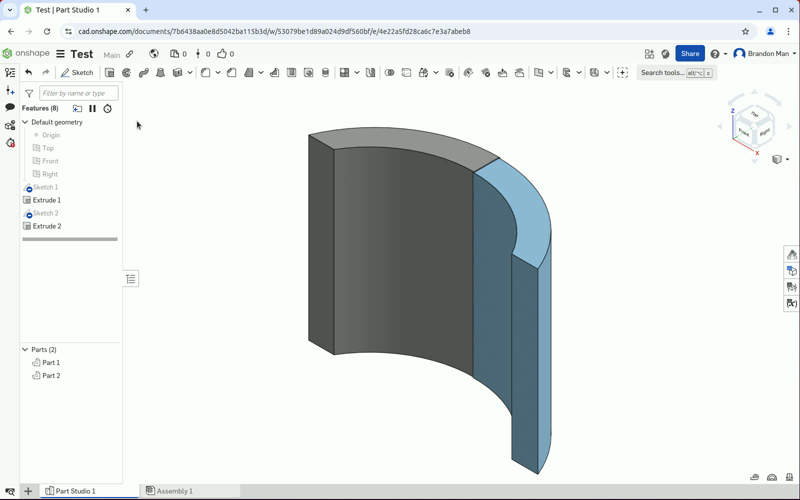
mouse_move(73, 189)
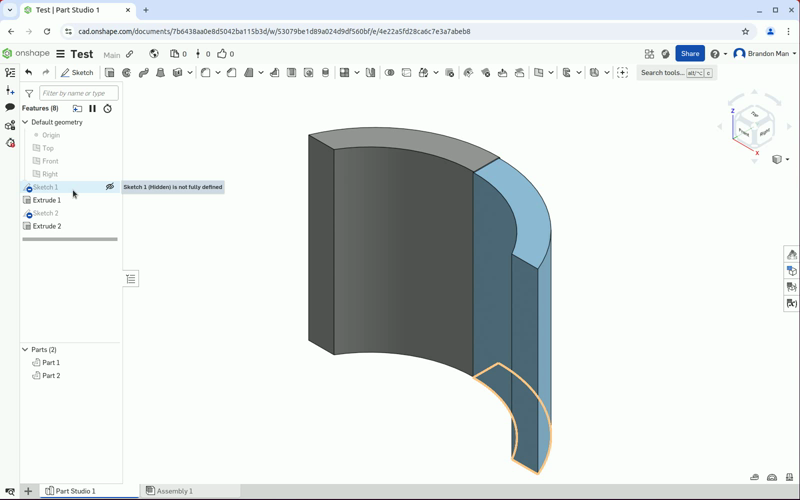
click(73, 189)